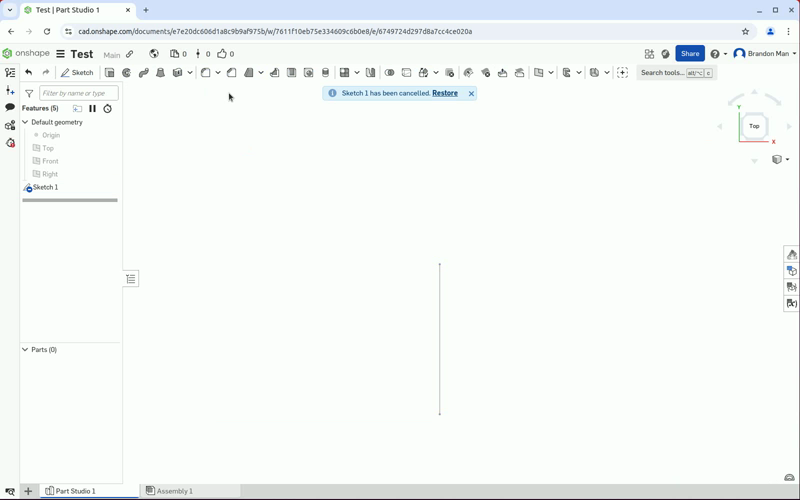
key(shift+h)
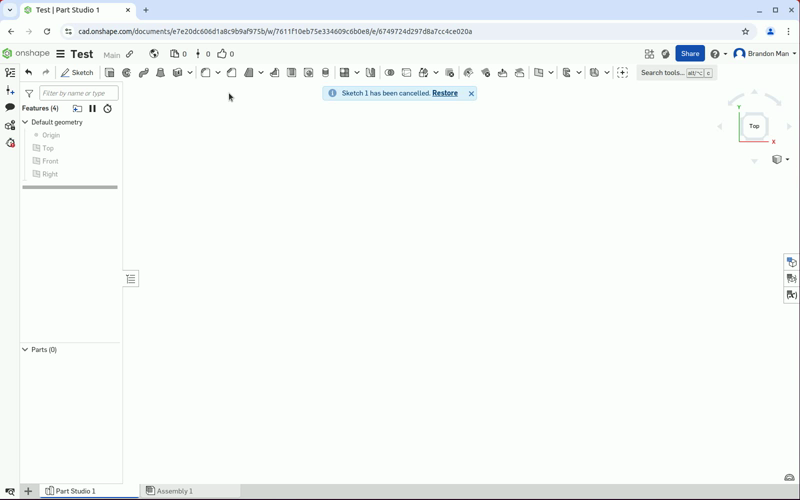
mouse_move(73, 352)
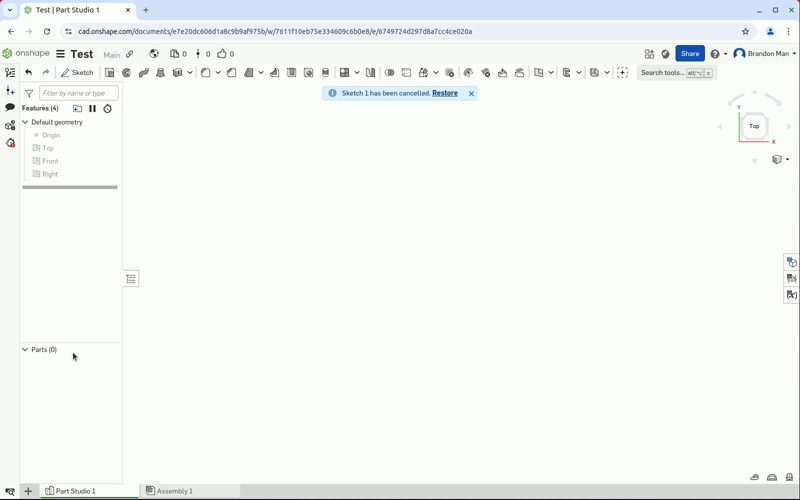
key(y)
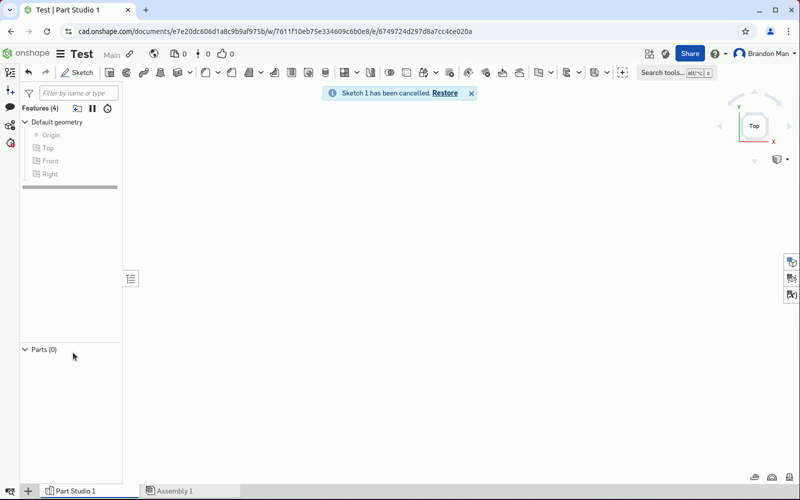
key(shift+p)
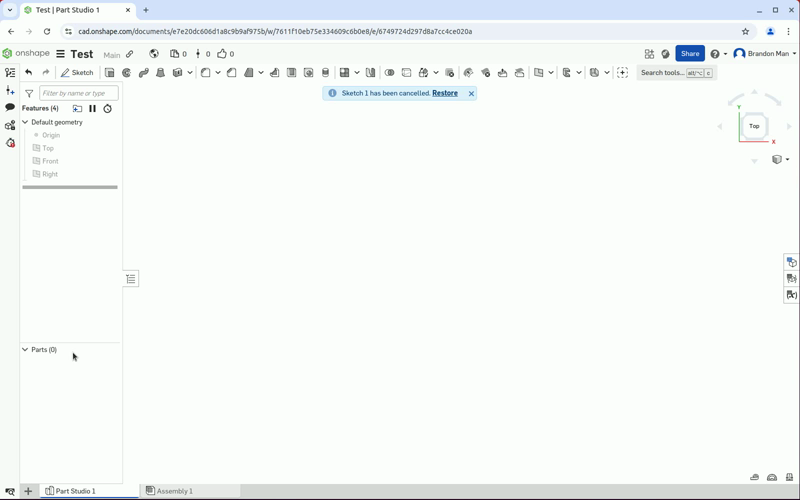
key(space)
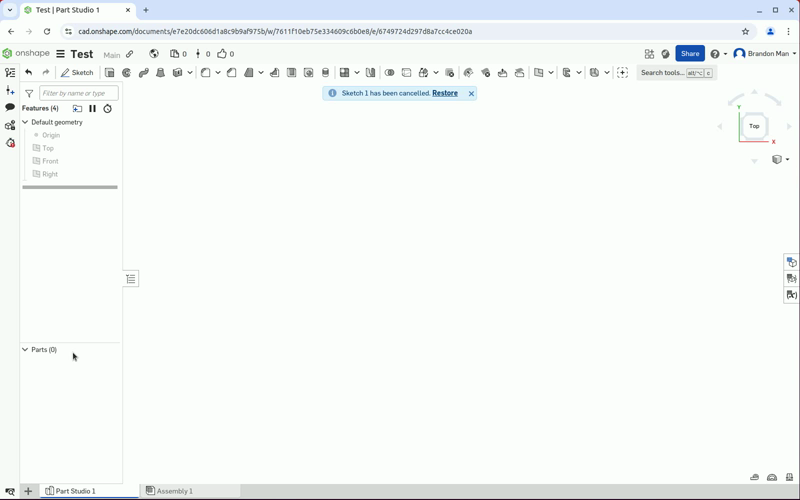
key_down(shift)
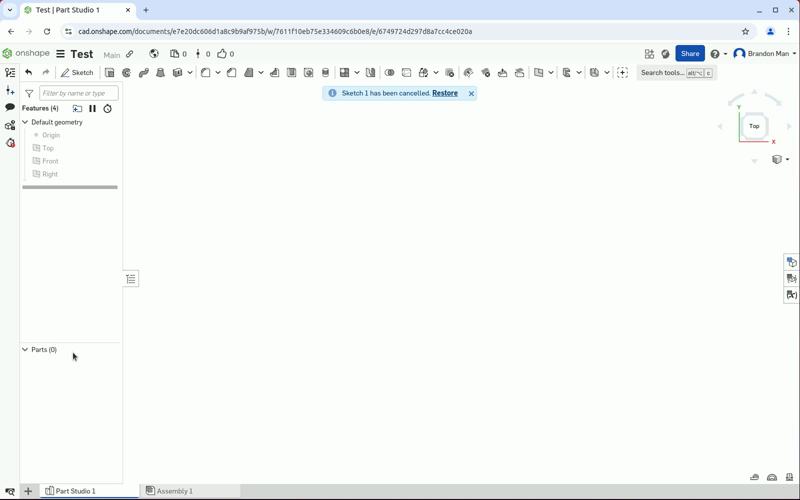
key(up)
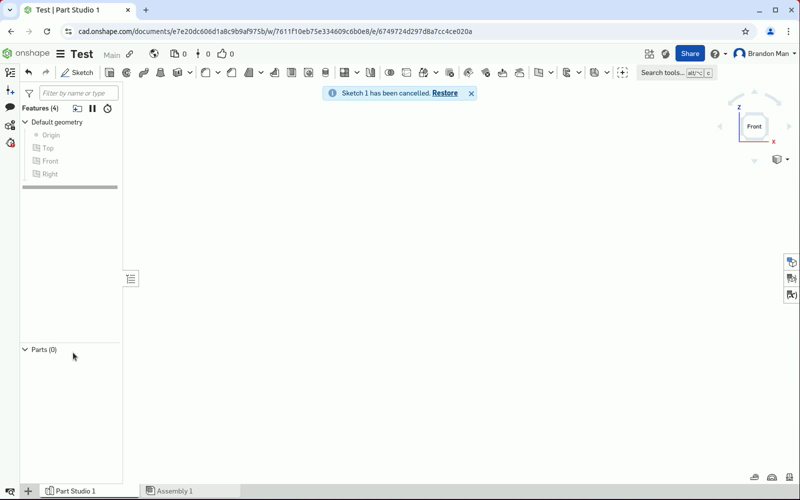
key_up(shift)
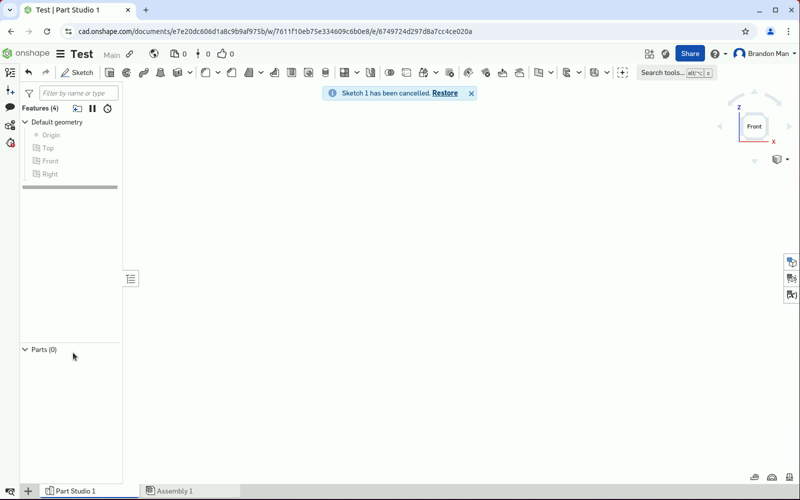
mouse_move(73, 352)
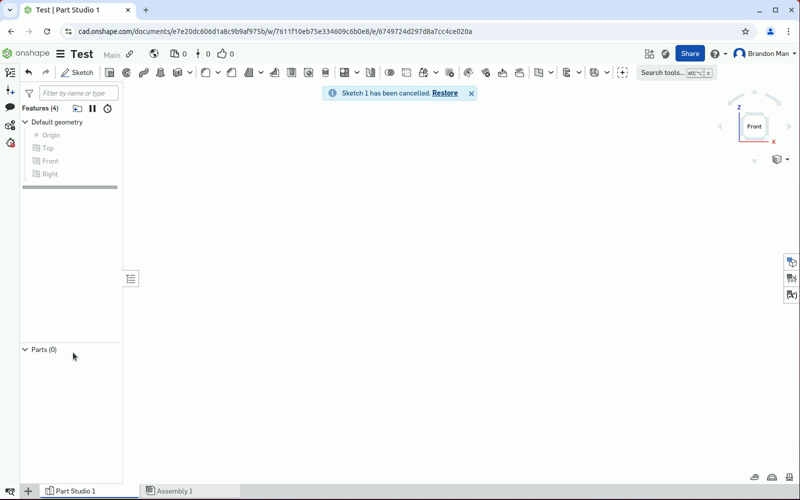
key(shift+y)
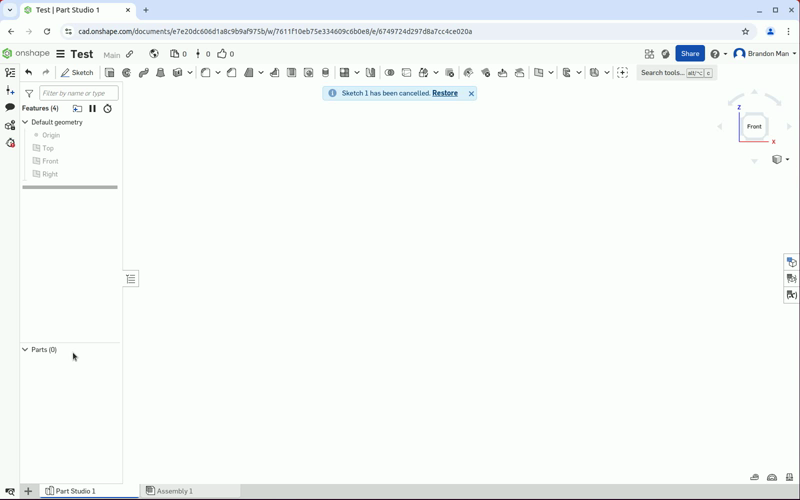
key(shift+s)
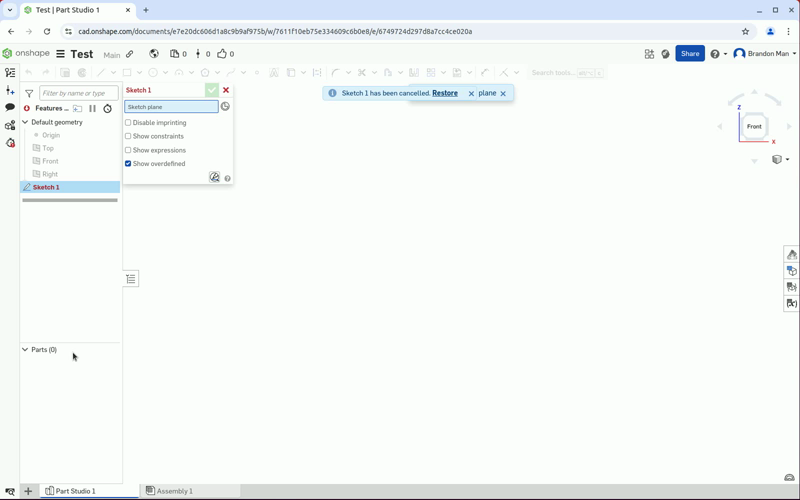
mouse_move(73, 163)
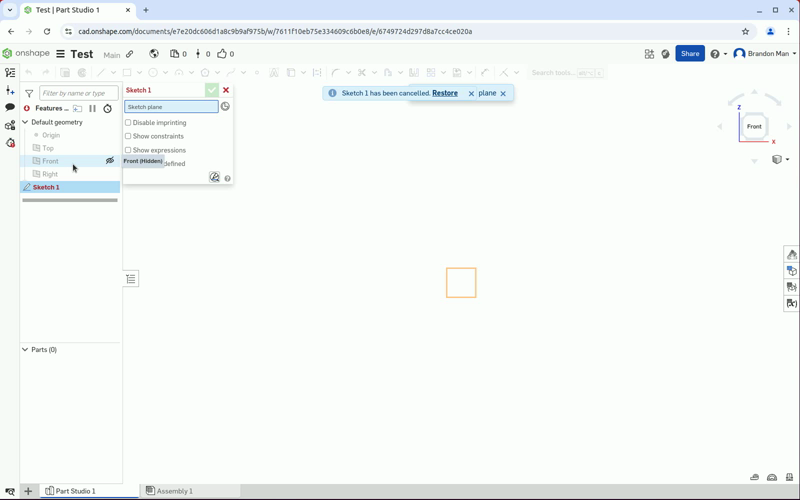
click(73, 163)
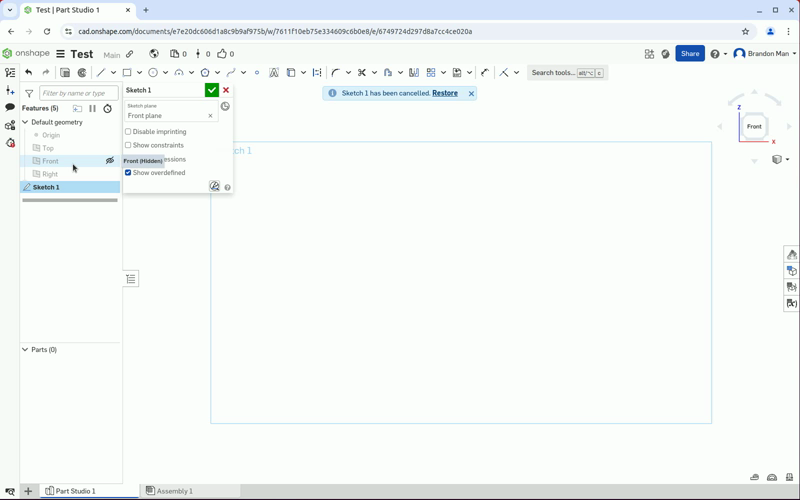
mouse_move(73, 352)
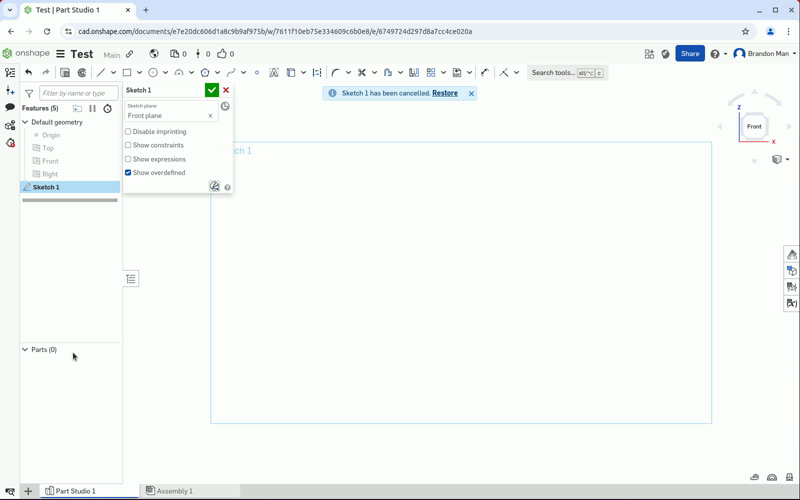
key(y)
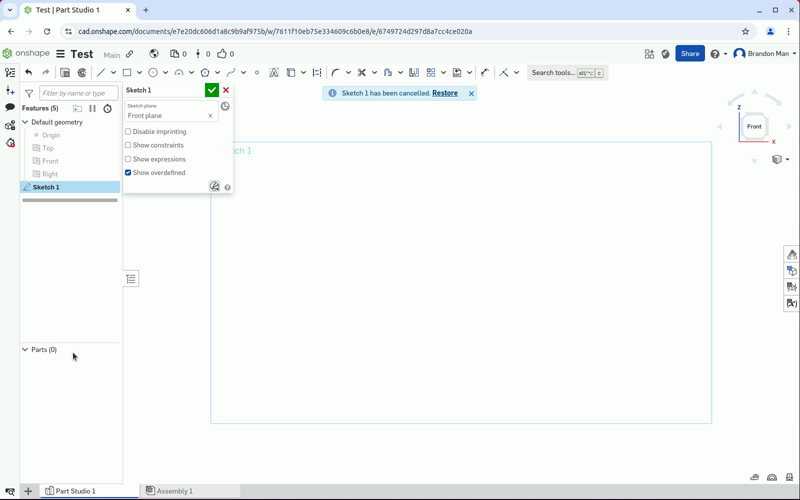
key(l)
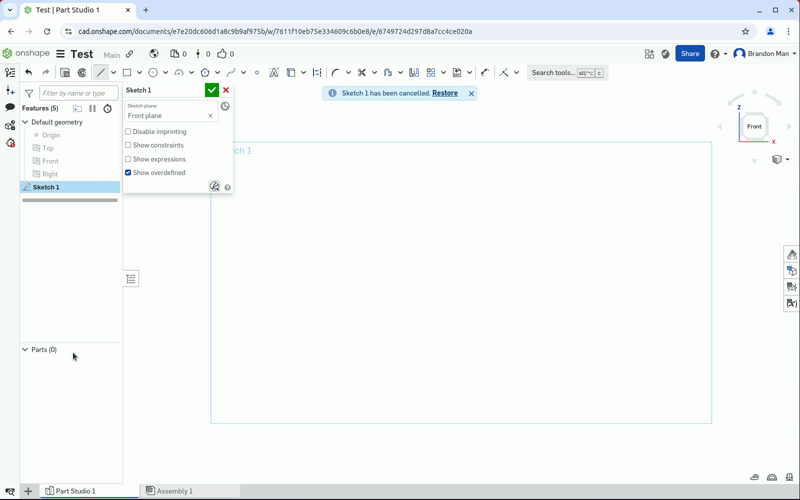
key_down(shift)
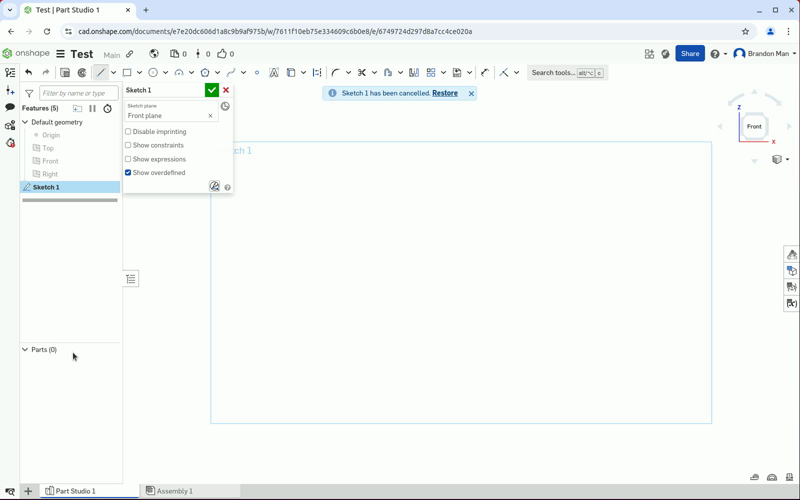
mouse_move(404, 282)
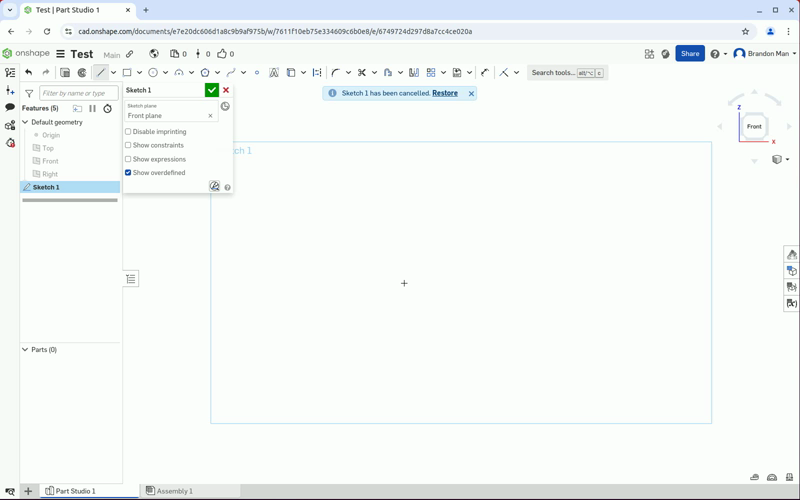
click(404, 282)
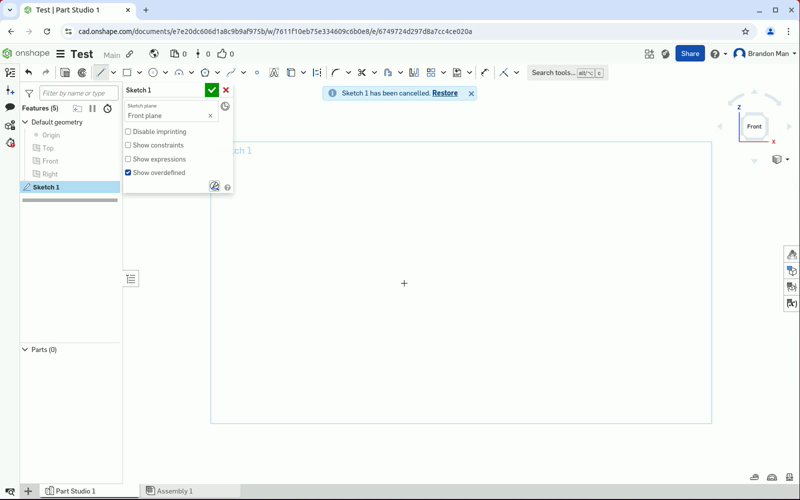
key_up(shift)
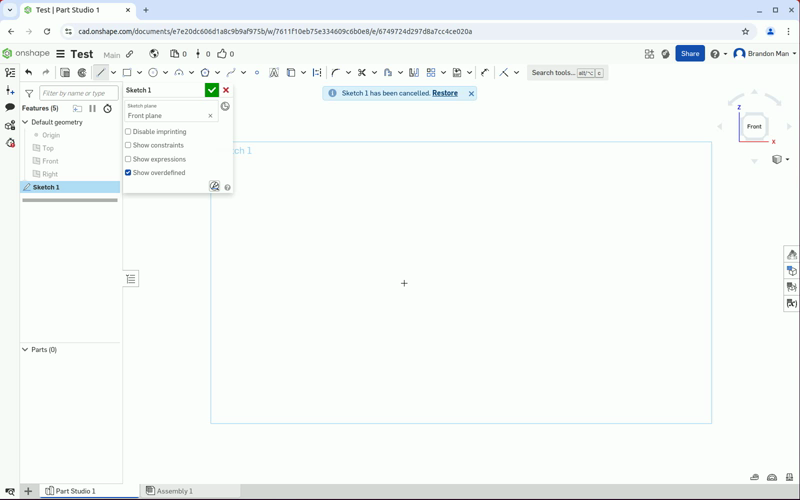
key_down(shift)
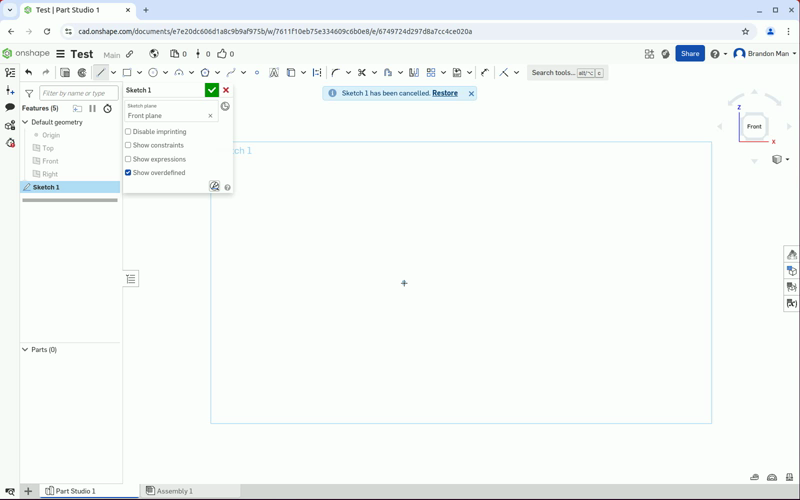
mouse_move(434, 282)
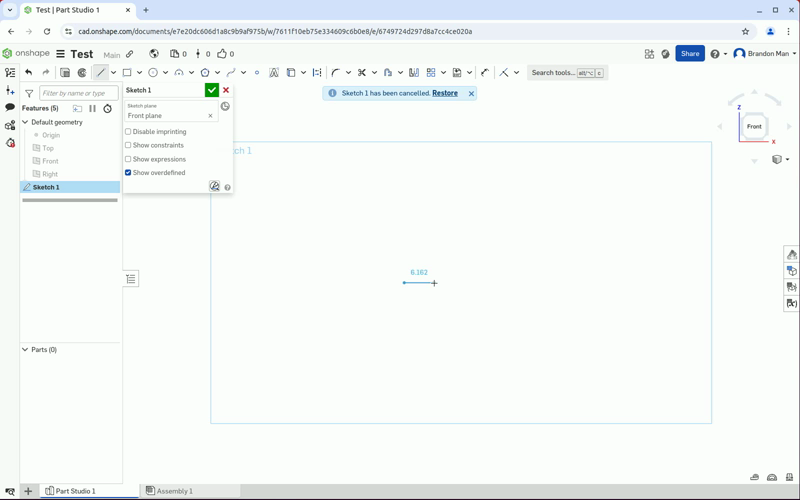
mouse_move(461, 282)
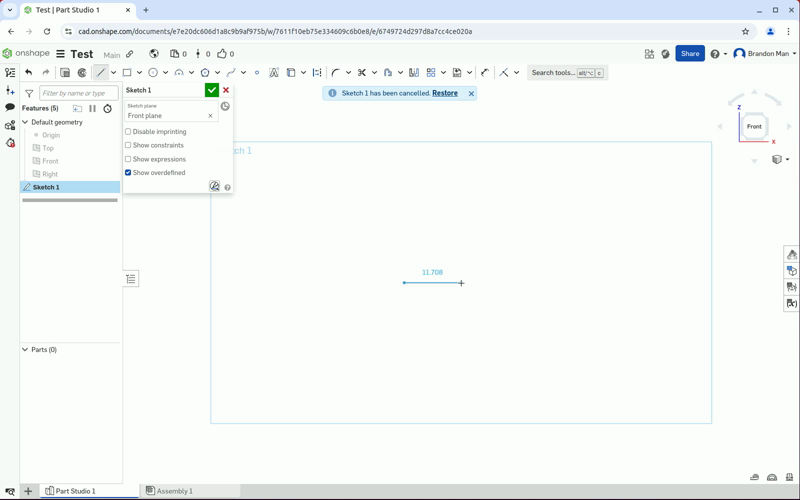
click(461, 282)
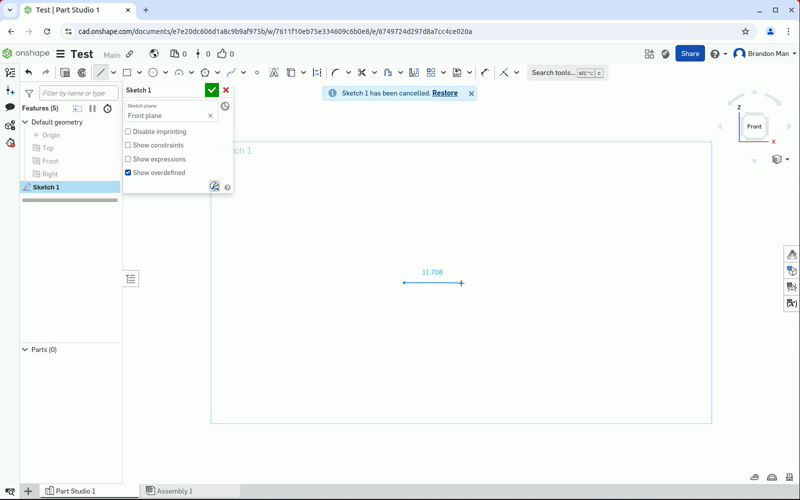
key_up(shift)
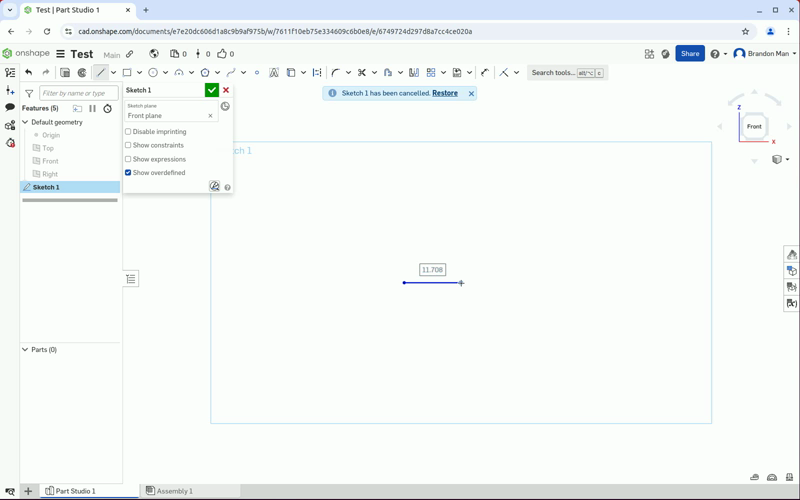
key_down(shift)
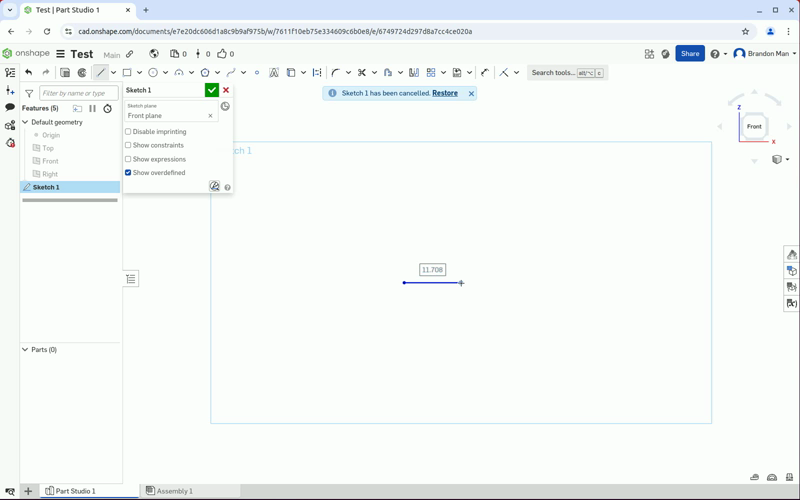
mouse_move(491, 282)
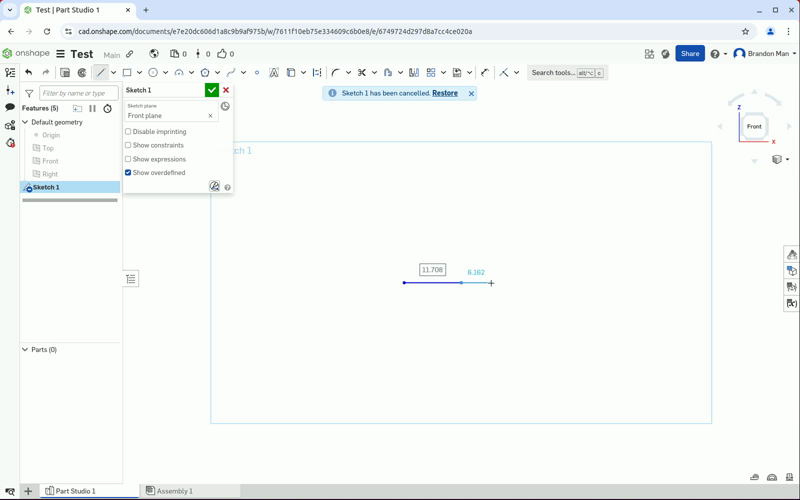
mouse_move(461, 226)
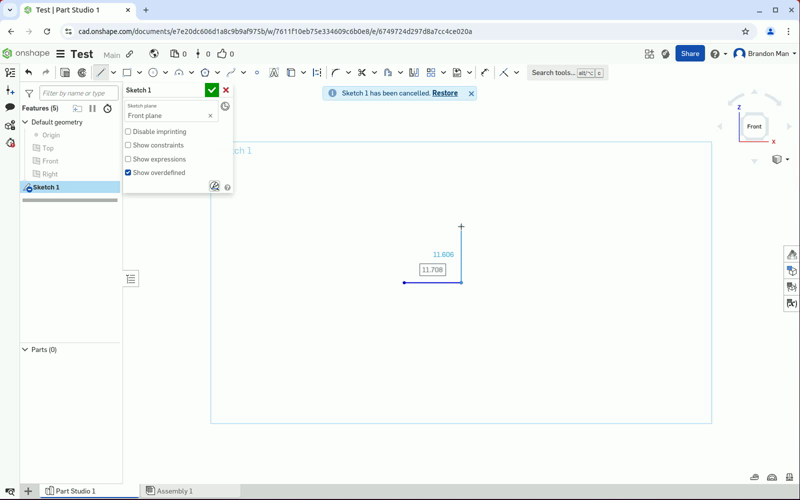
click(461, 226)
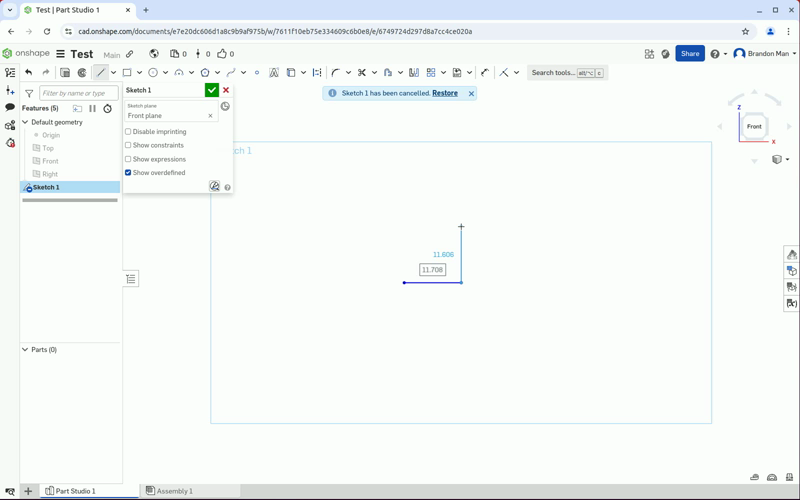
key_up(shift)
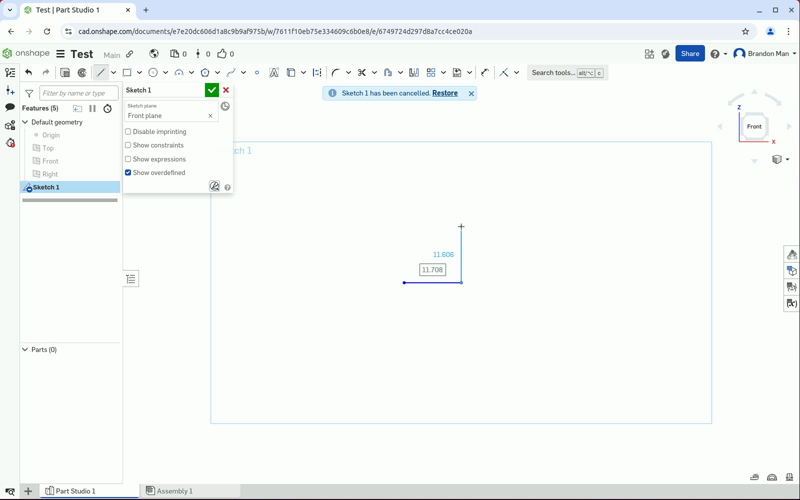
key_down(shift)
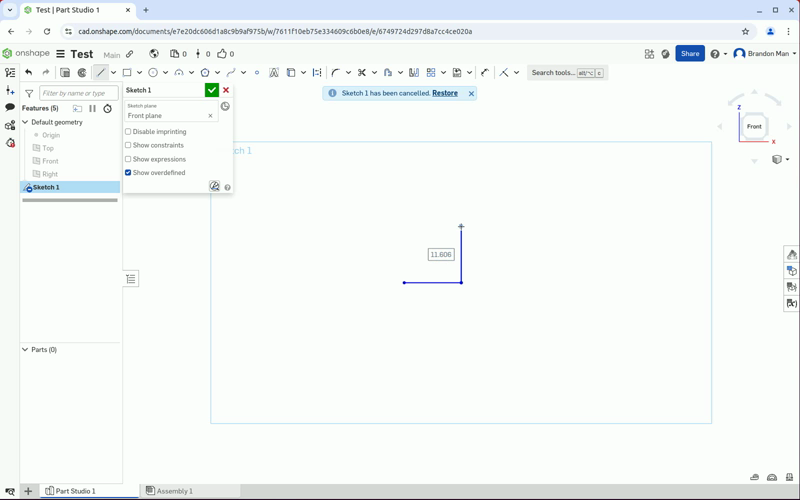
mouse_move(491, 226)
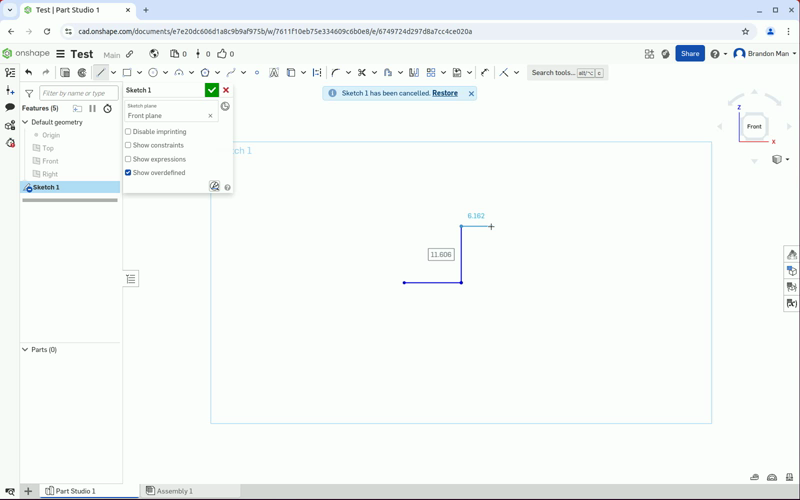
mouse_move(404, 226)
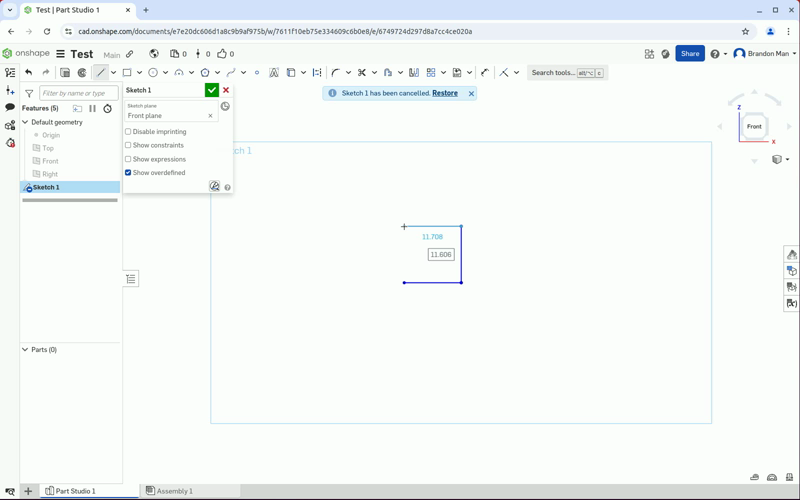
click(404, 226)
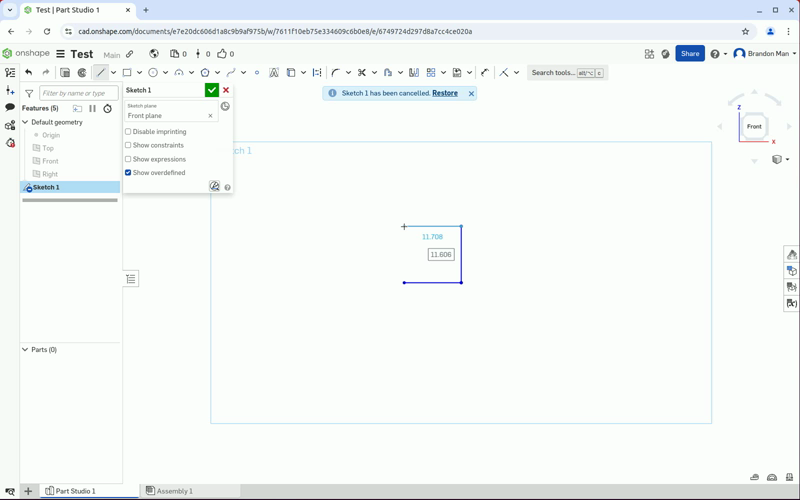
key_up(shift)
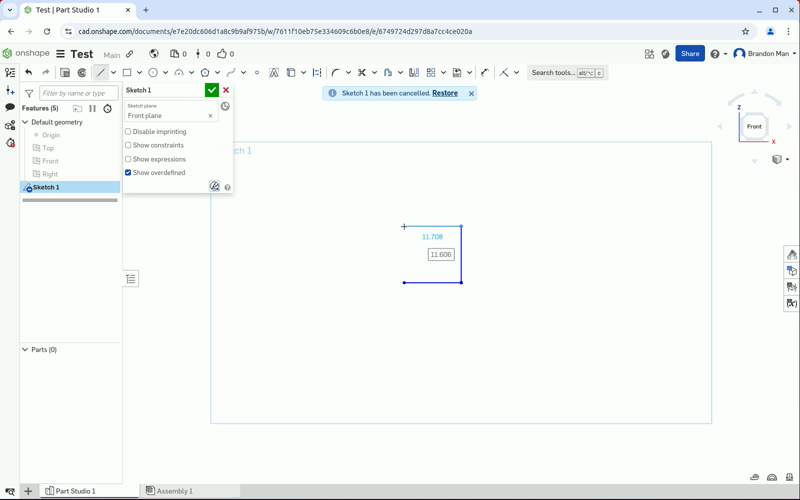
mouse_move(434, 226)
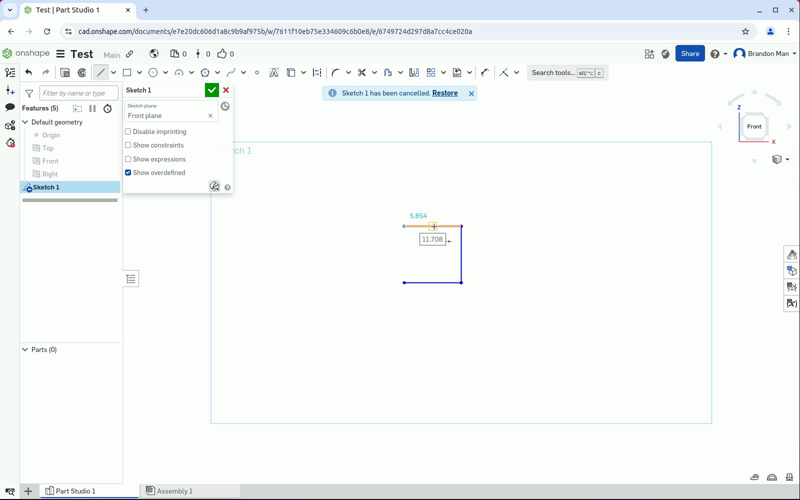
key_down(shift)
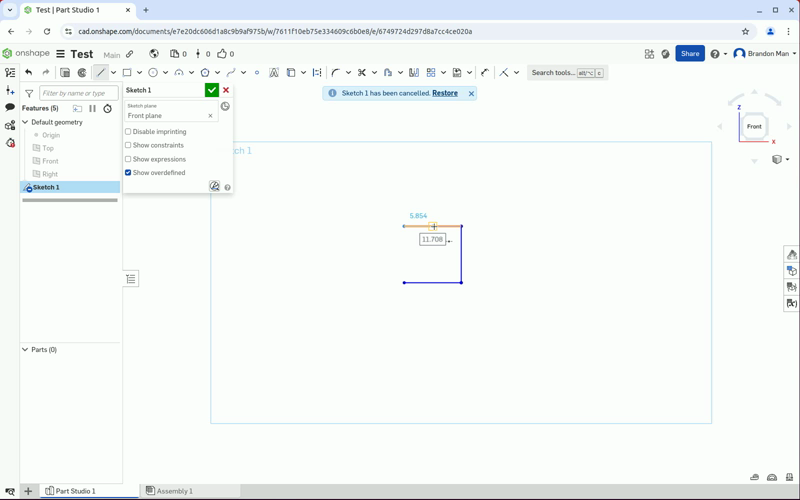
mouse_move(404, 282)
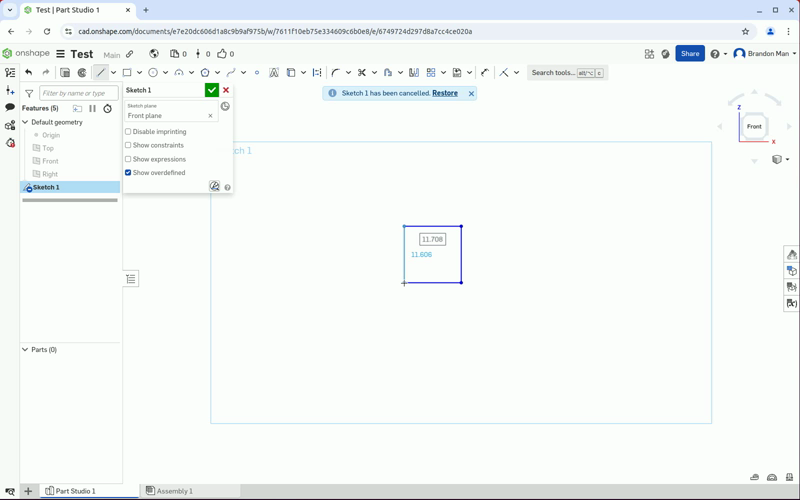
key_up(shift)
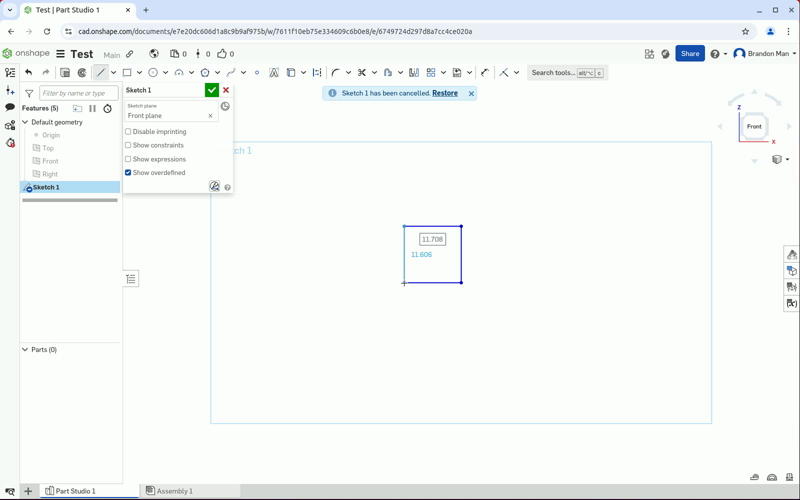
click(404, 282)
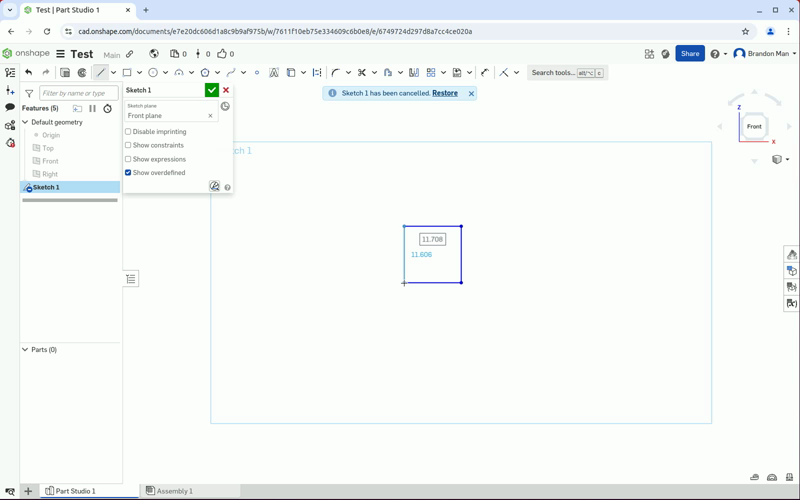
key(esc)
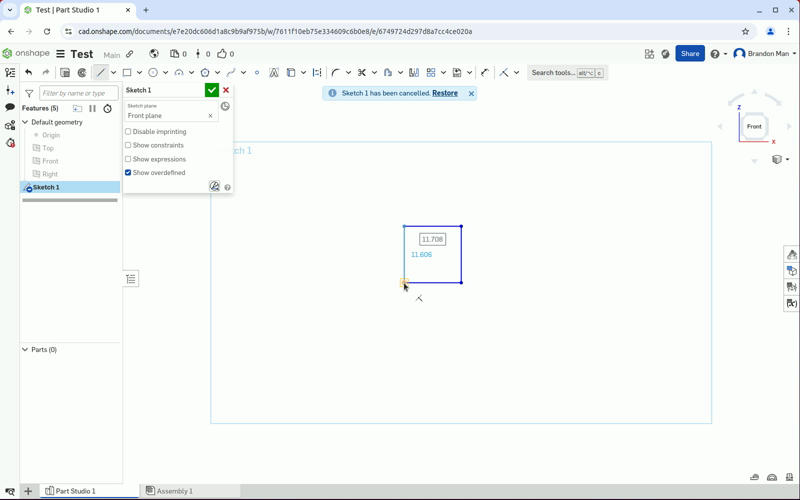
mouse_move(426, 236)
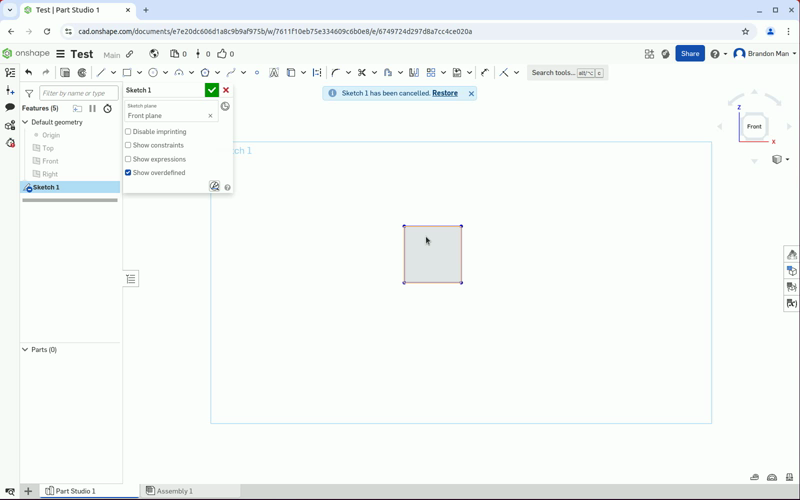
click(426, 236)
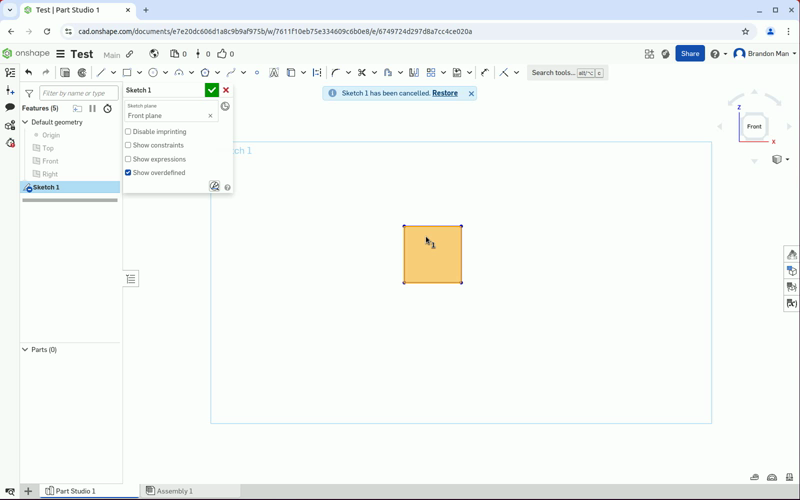
mouse_move(73, 352)
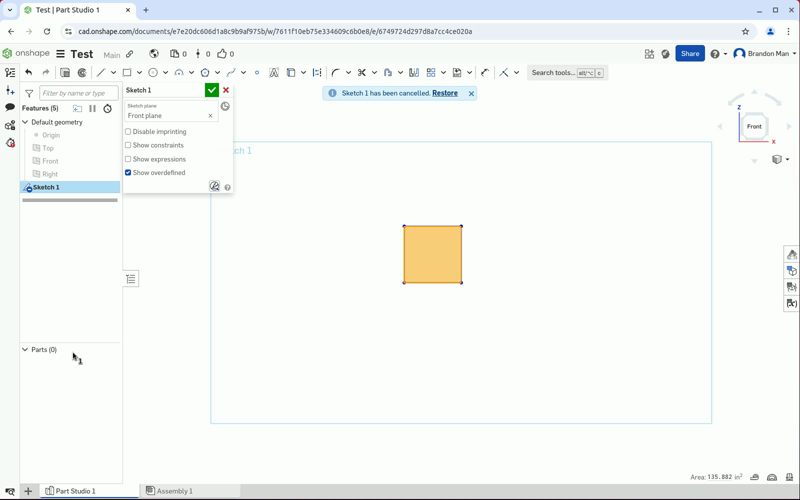
key(shift+y)
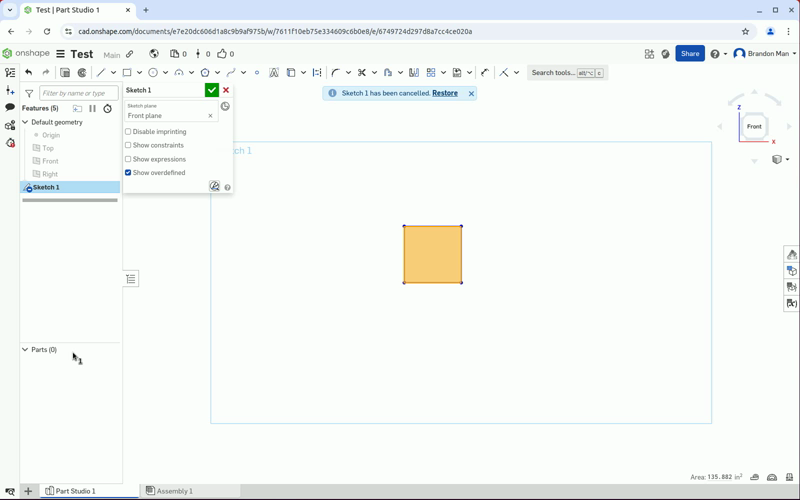
key(shift+e)
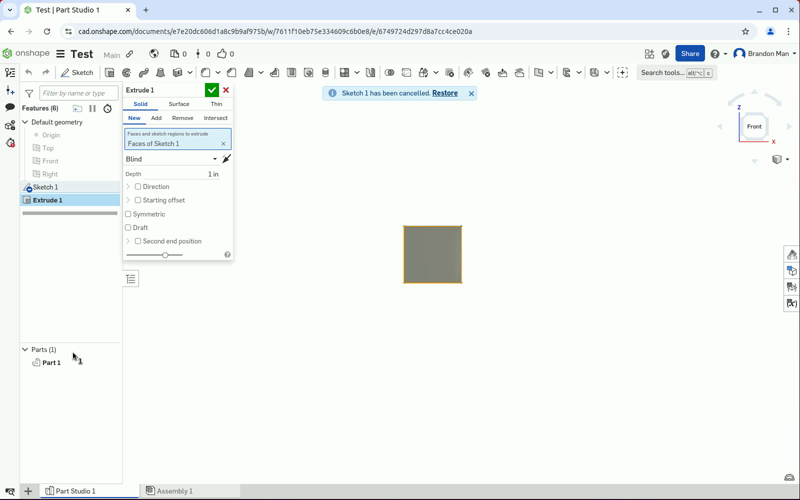
mouse_move(143, 106)
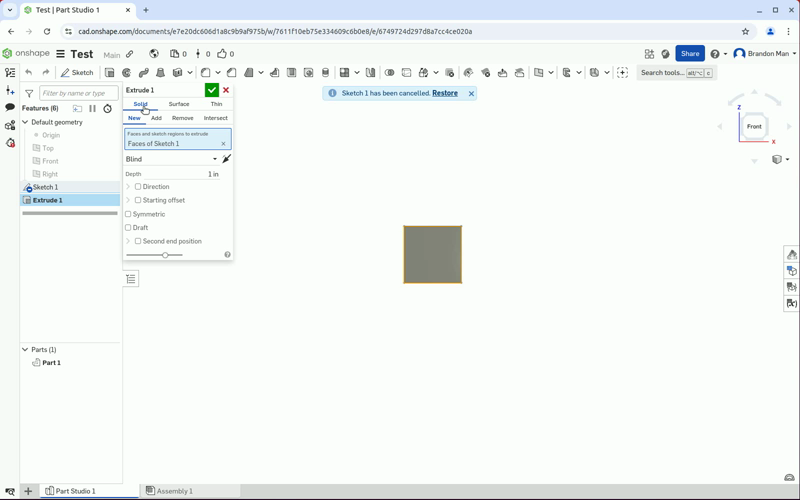
click(143, 106)
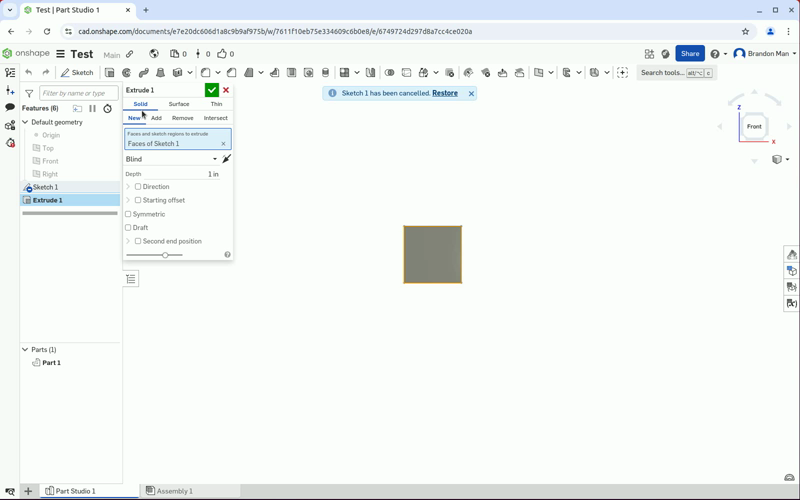
mouse_move(137, 120)
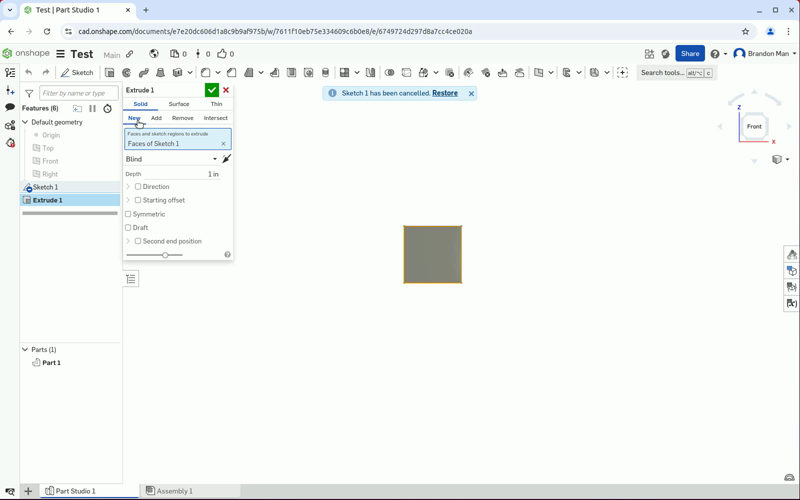
click(137, 120)
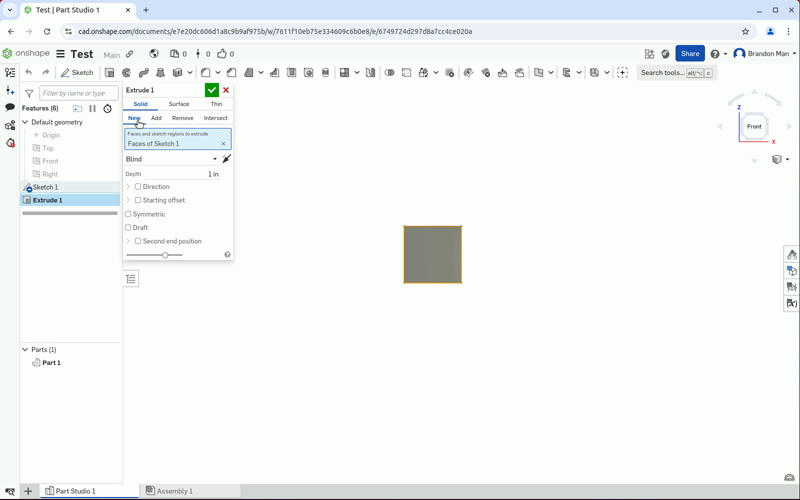
key(tab, 4)
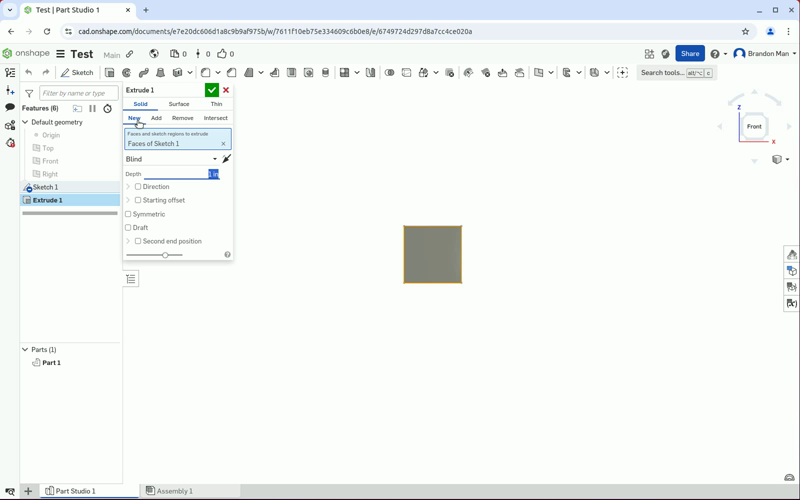
text(5.777)
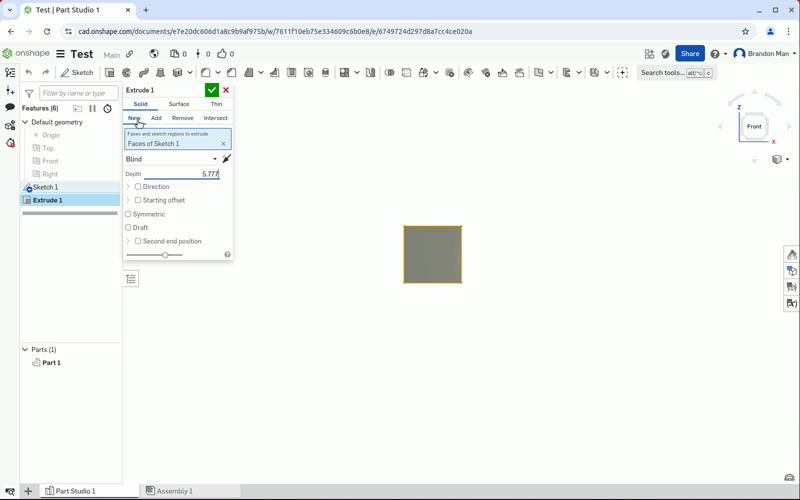
key(enter)
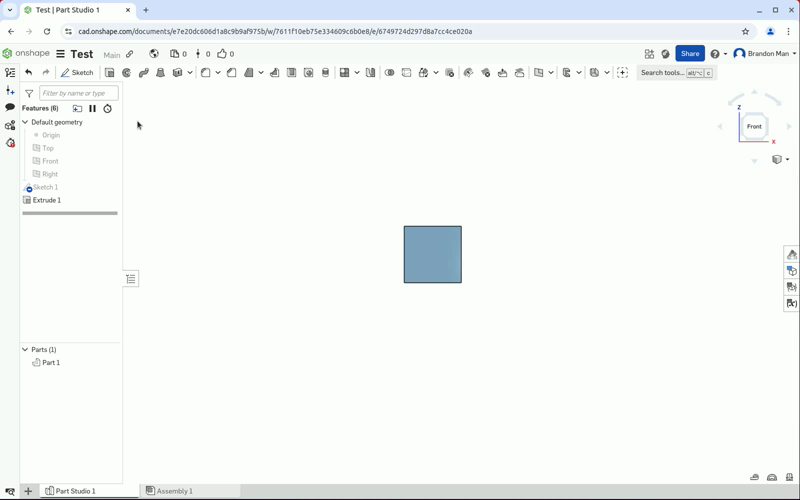
key(shift+h)
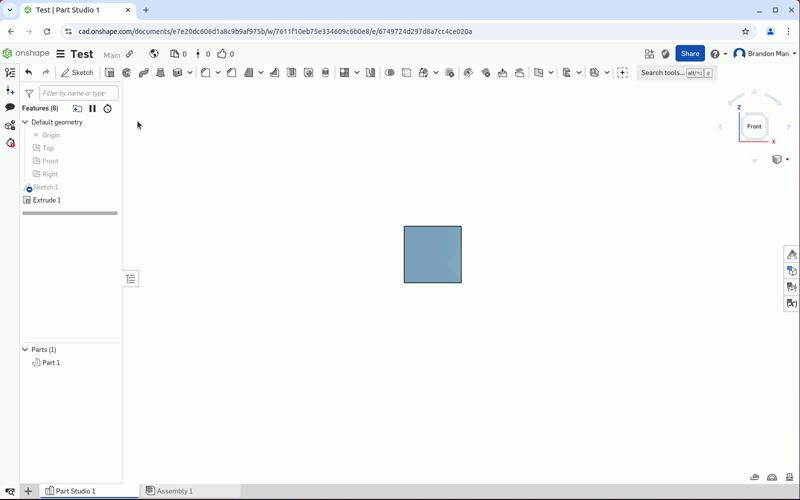
key(shift+h)
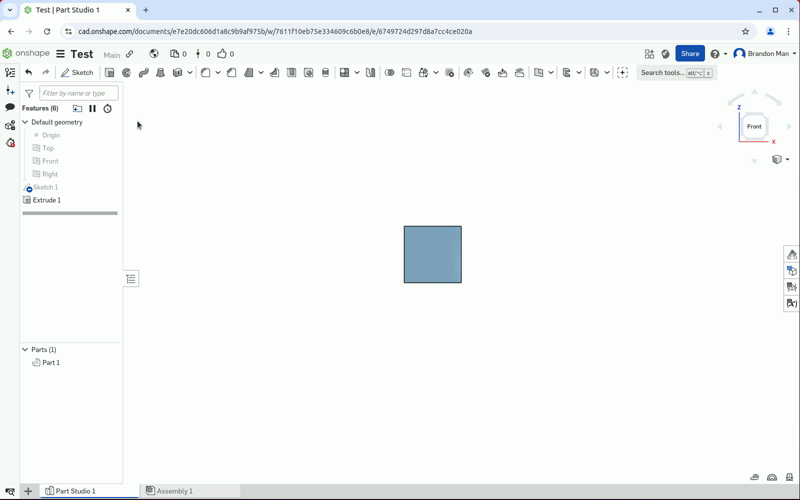
mouse_move(73, 189)
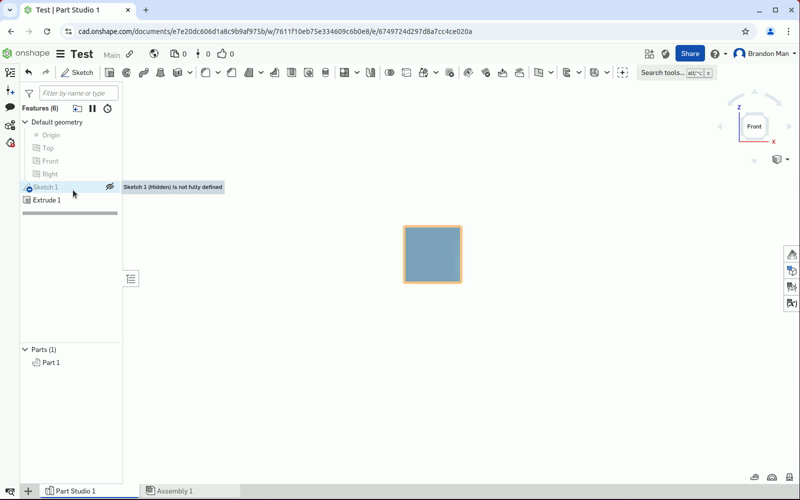
click(73, 189)
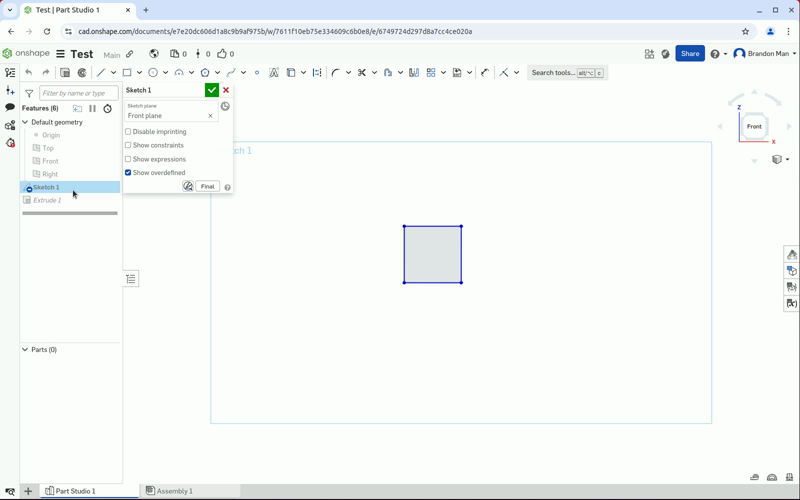
mouse_move(229, 92)
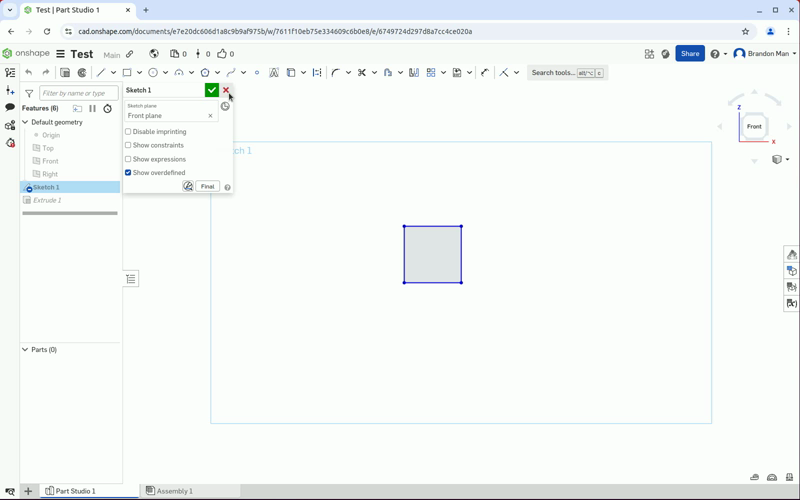
click(229, 92)
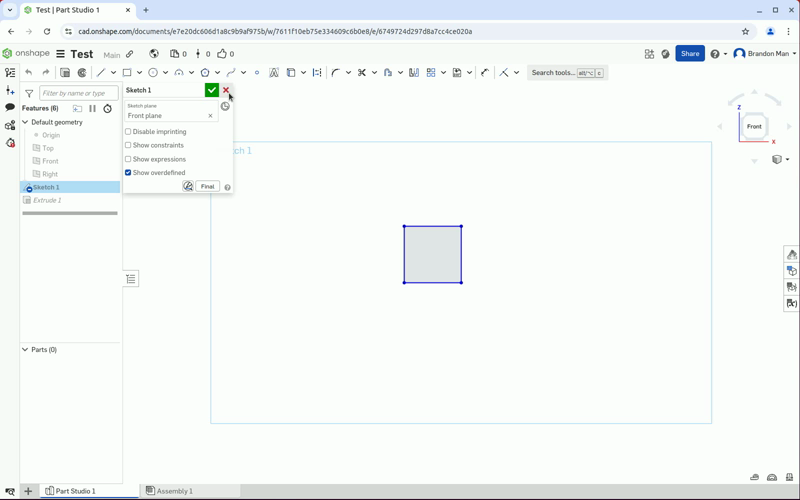
key(shift+s)
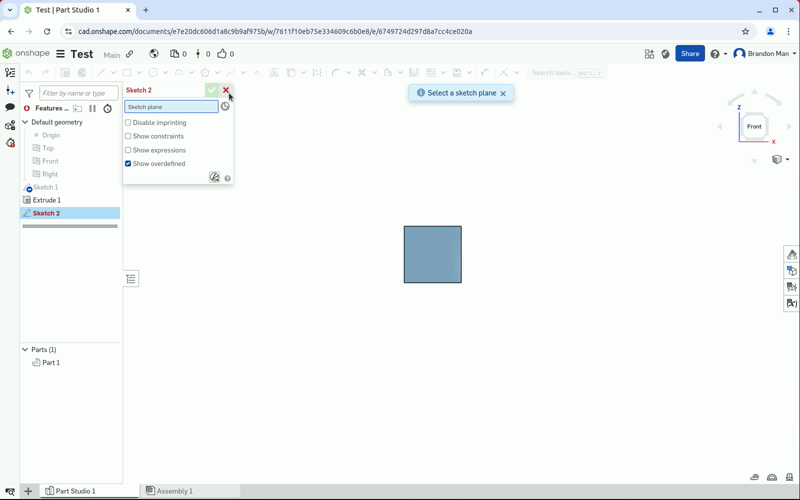
mouse_move(73, 163)
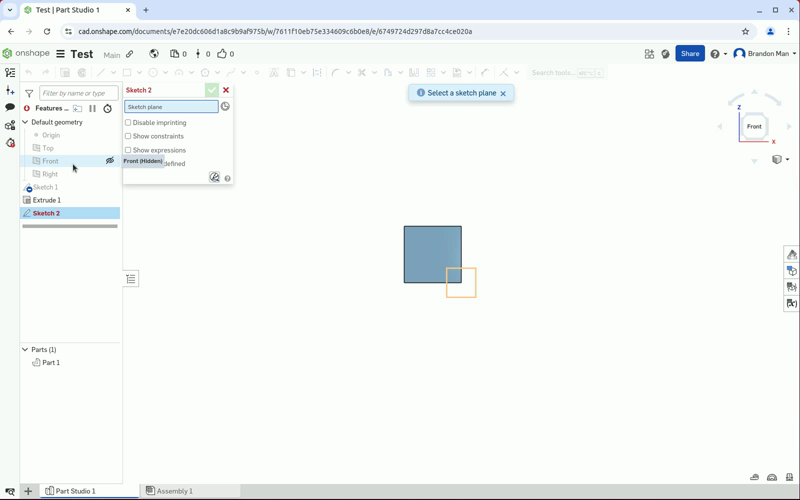
click(73, 163)
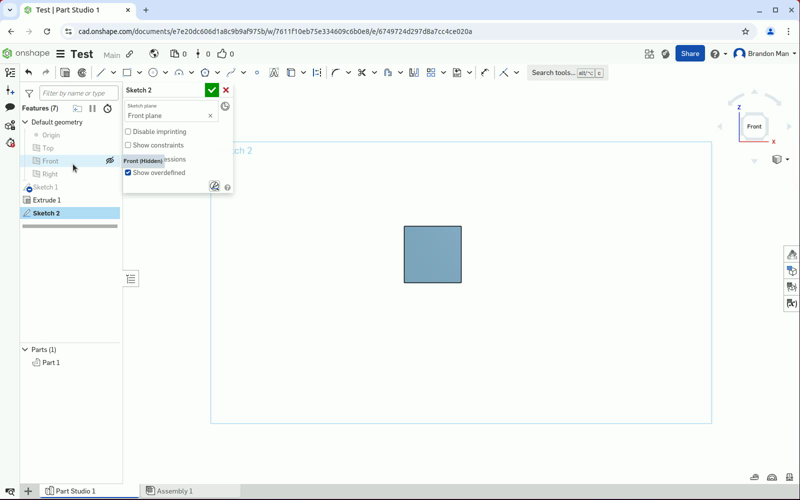
mouse_move(73, 352)
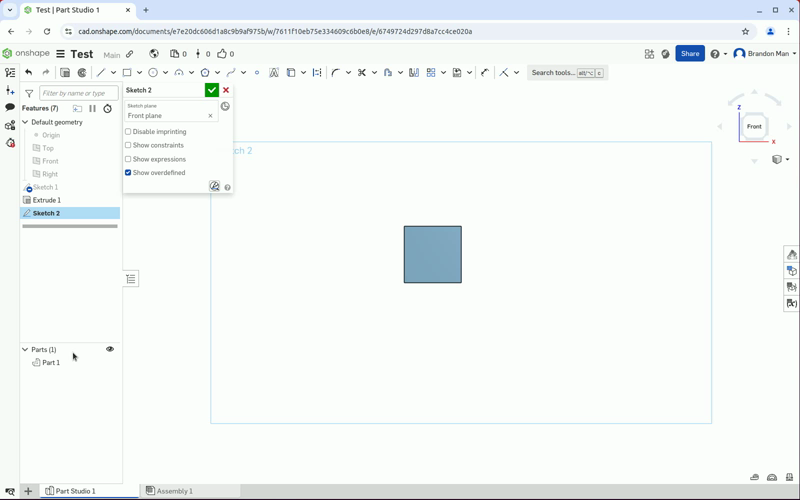
key(y)
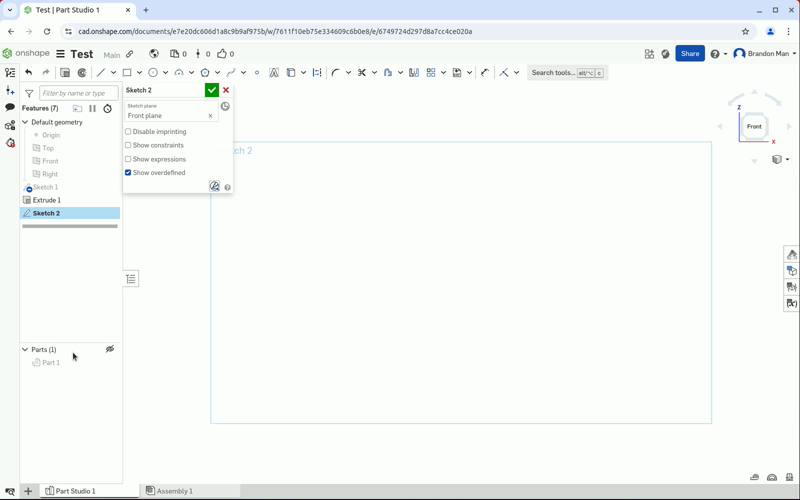
key(l)
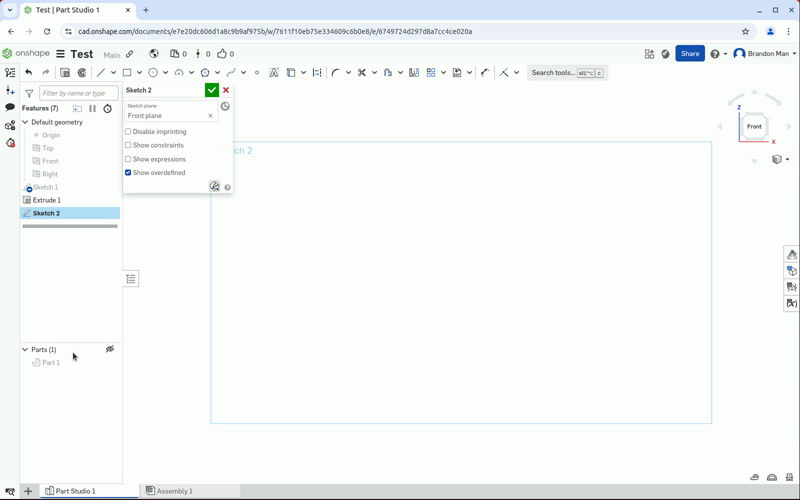
key_down(shift)
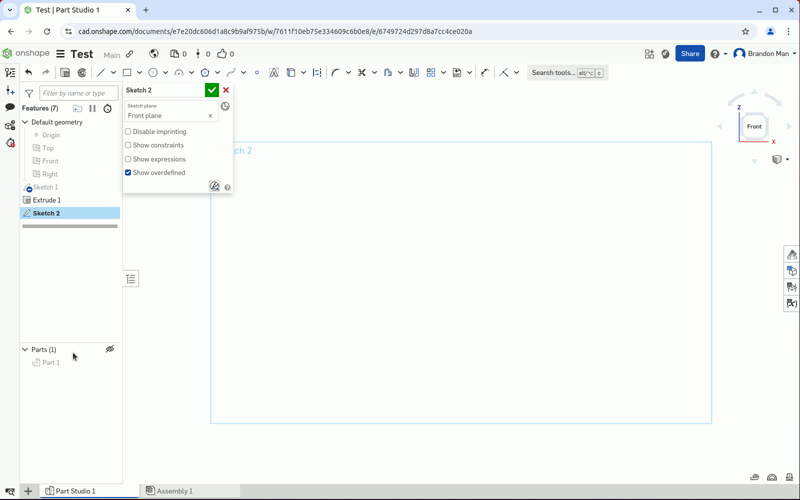
mouse_move(348, 282)
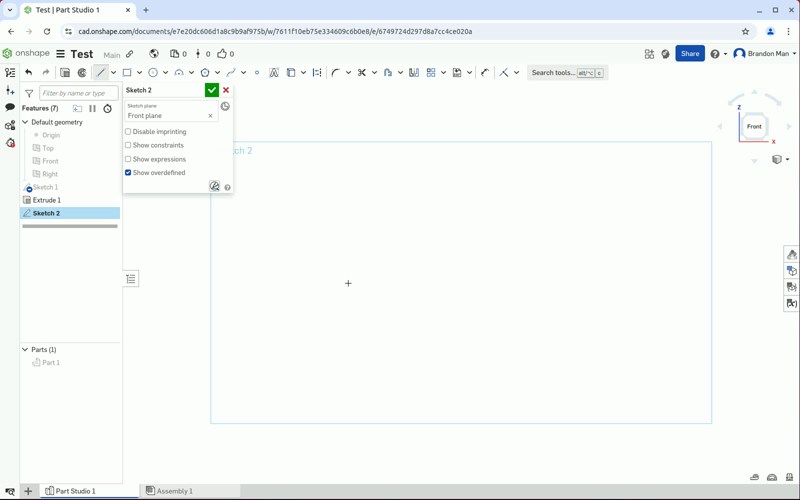
click(348, 282)
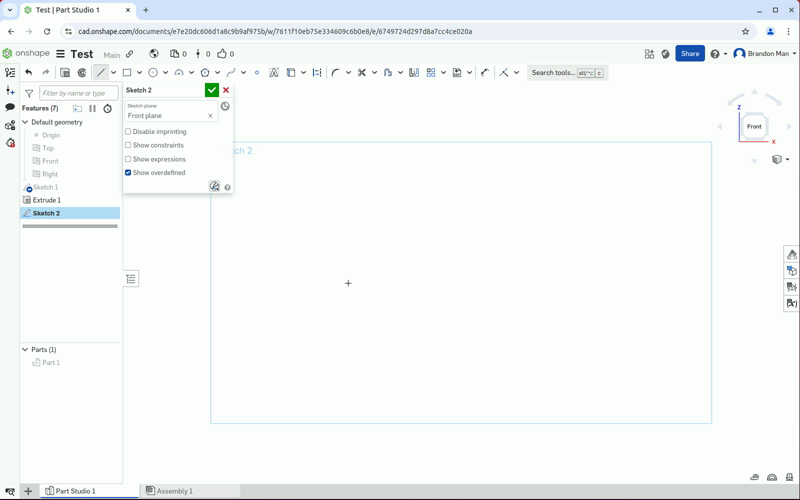
key_up(shift)
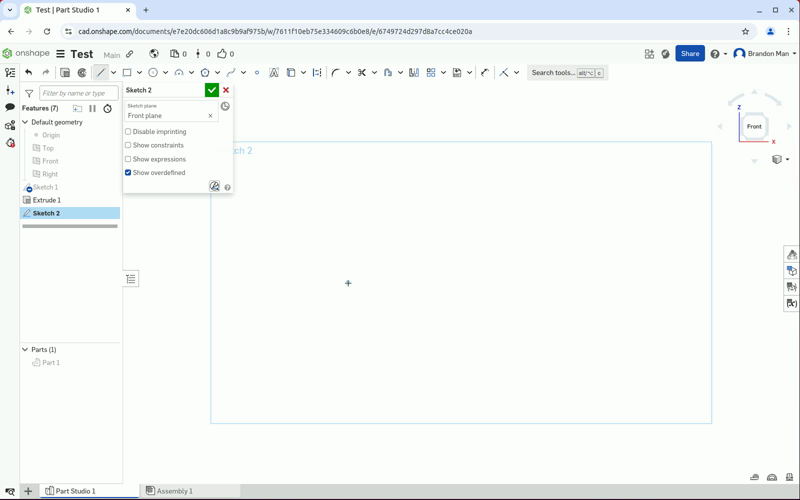
key_down(shift)
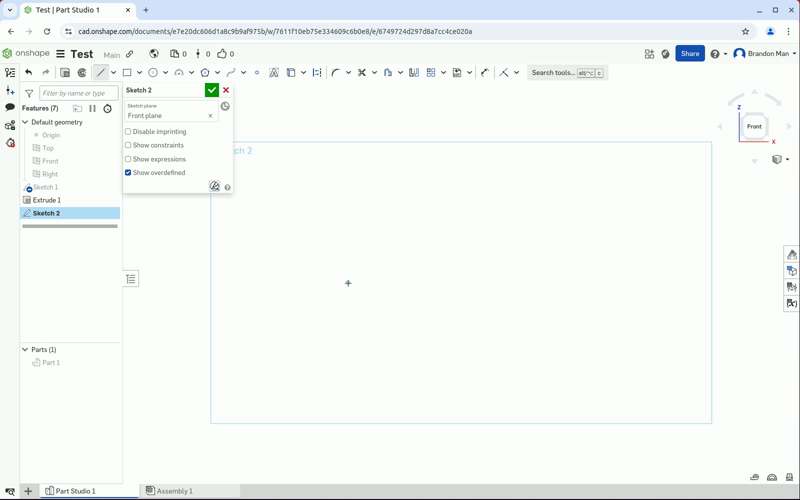
mouse_move(378, 282)
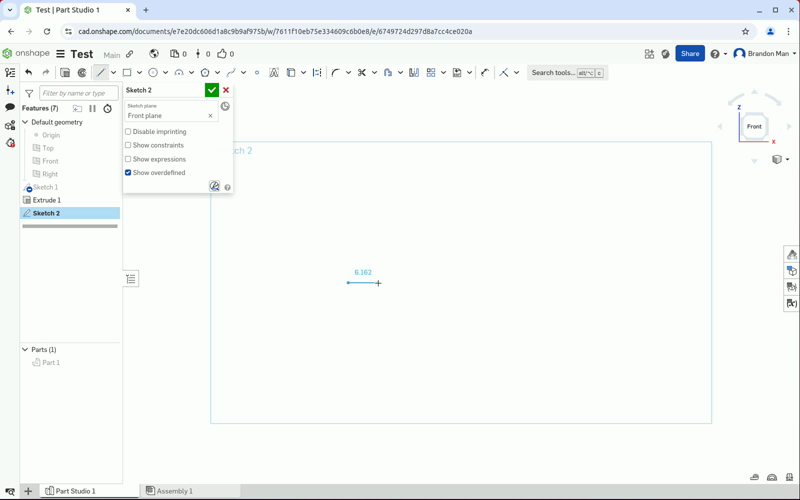
mouse_move(404, 282)
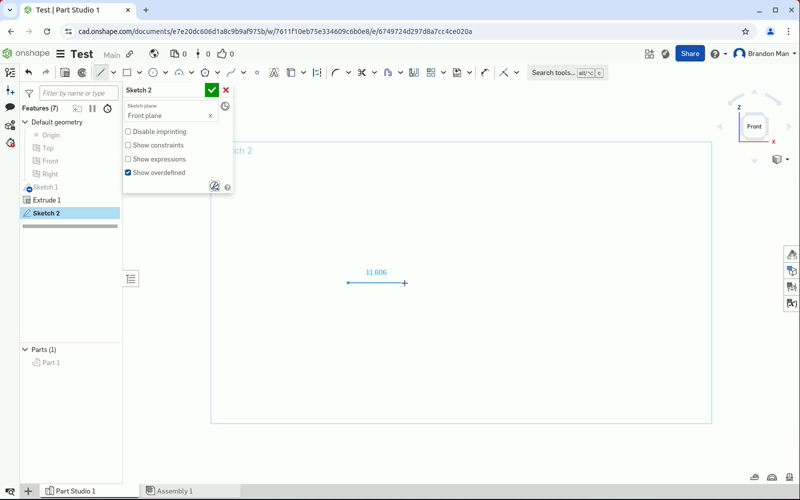
click(404, 282)
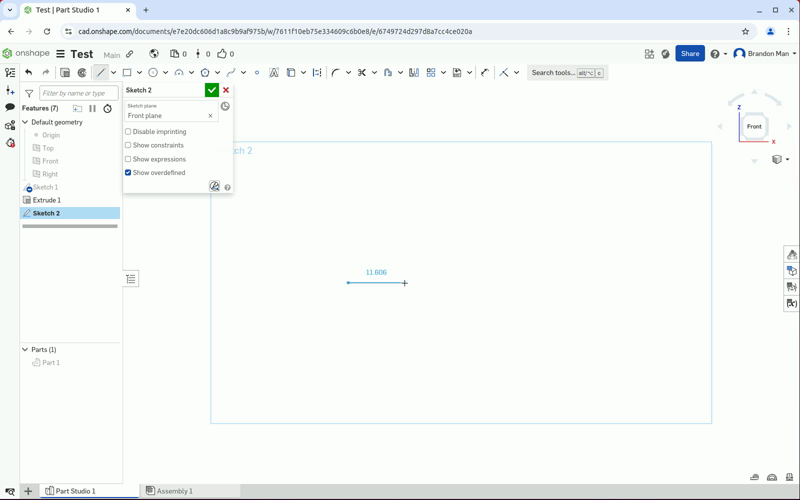
key_up(shift)
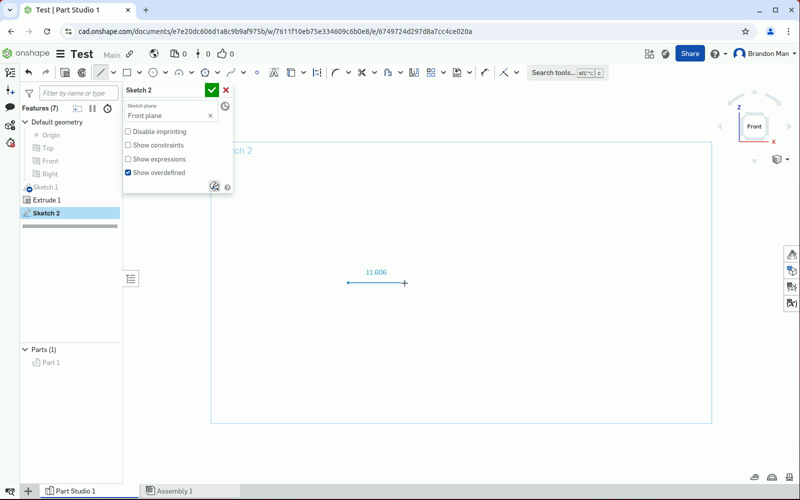
key_down(shift)
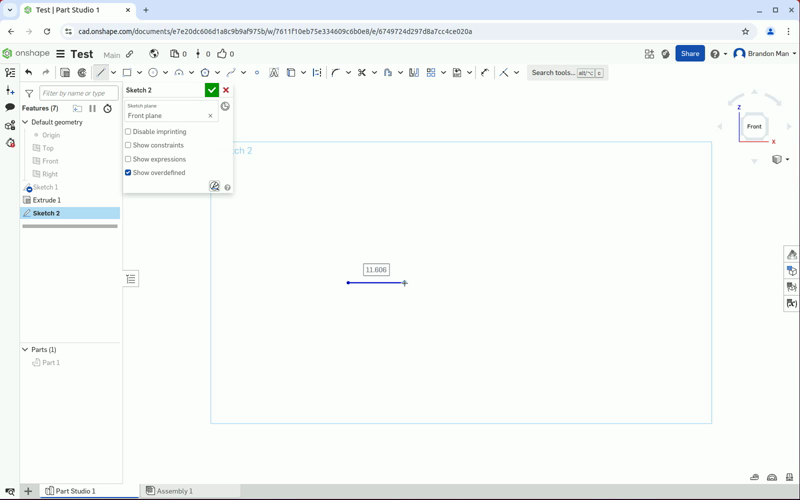
mouse_move(434, 282)
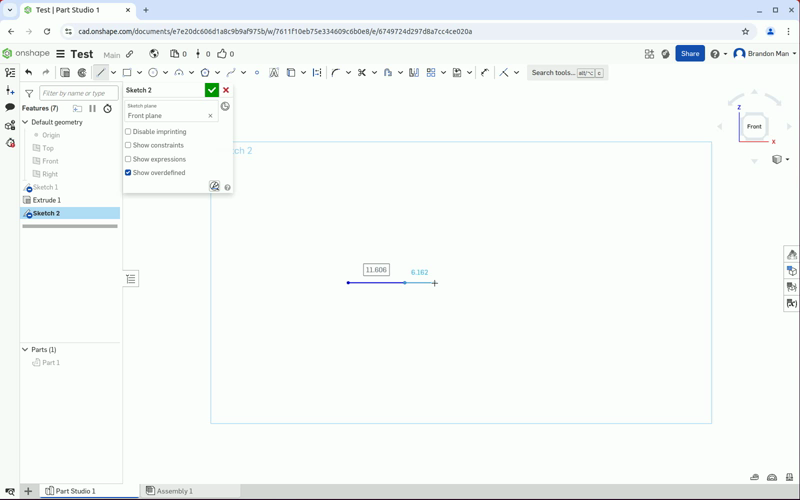
mouse_move(404, 226)
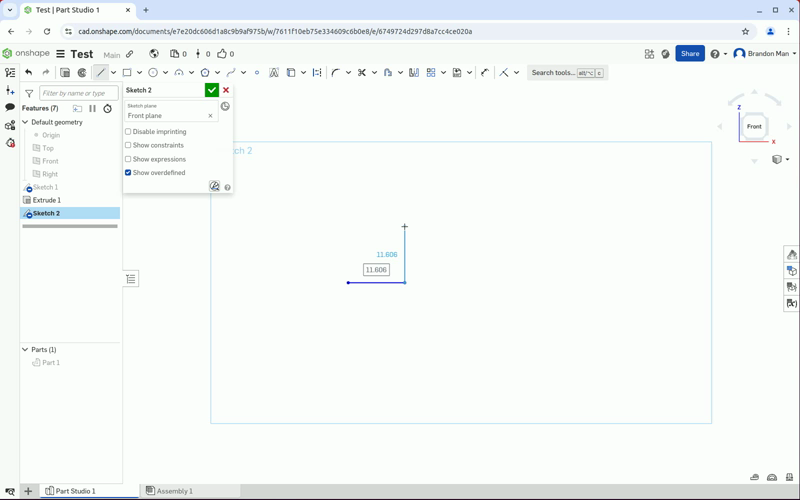
click(404, 226)
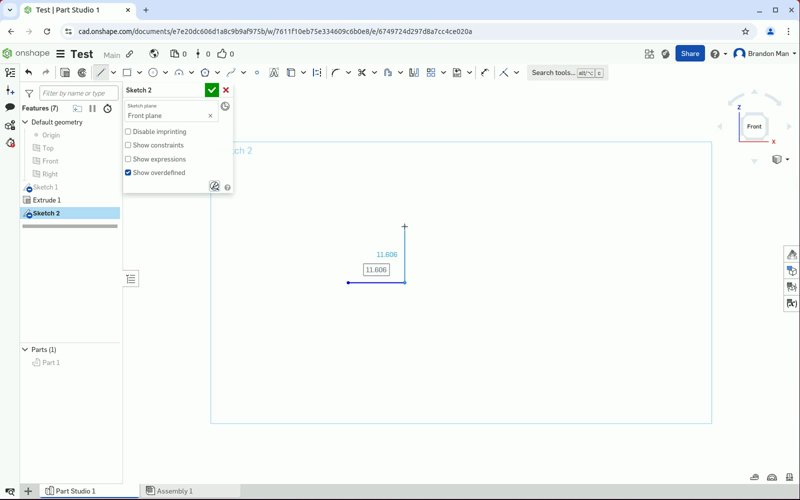
key_up(shift)
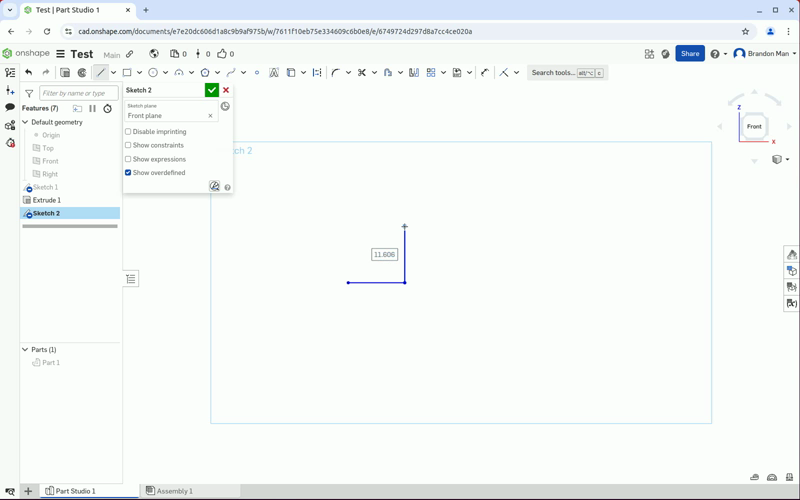
key_down(shift)
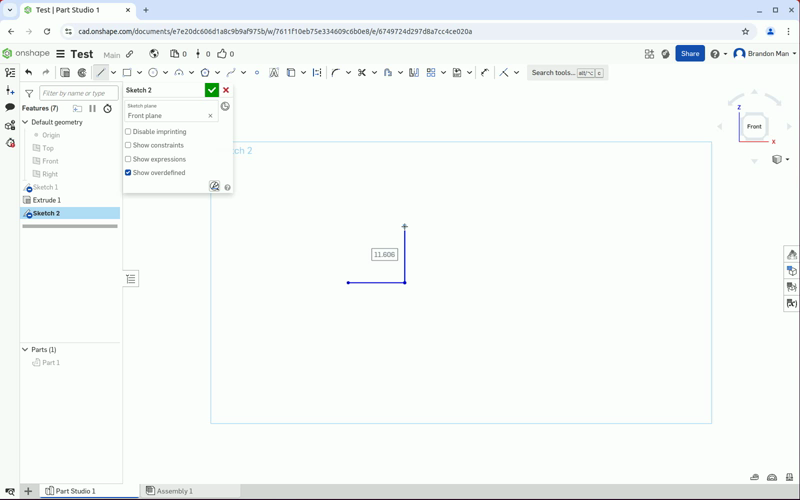
mouse_move(434, 226)
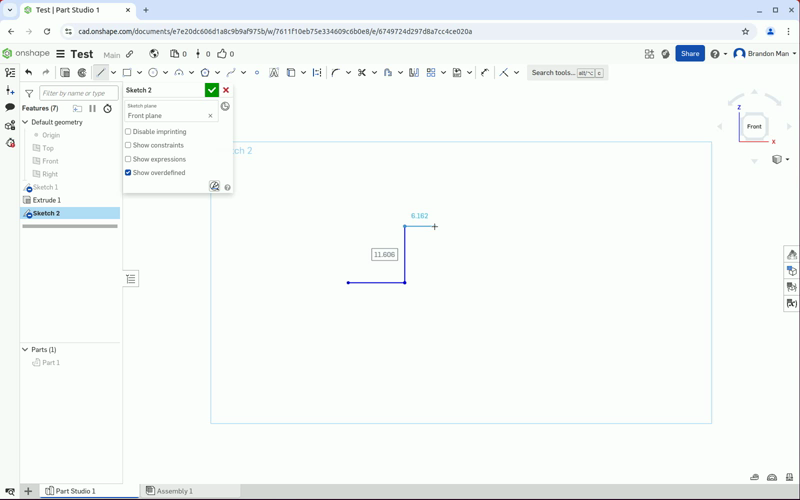
mouse_move(348, 226)
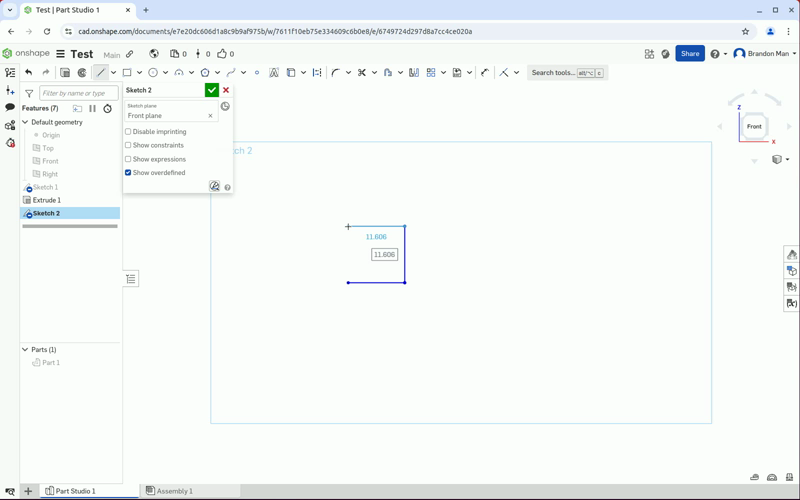
click(348, 226)
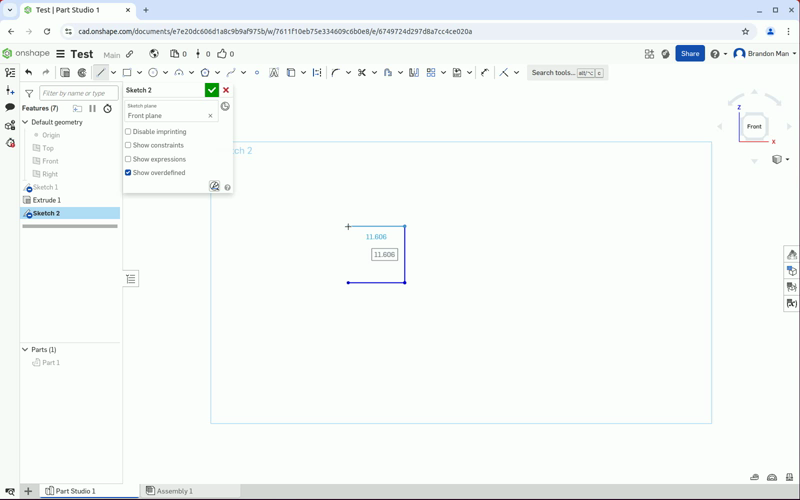
key_up(shift)
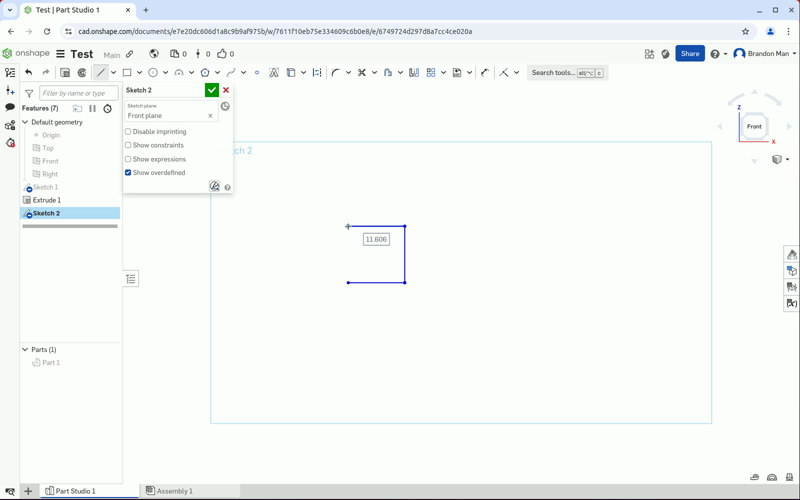
mouse_move(378, 226)
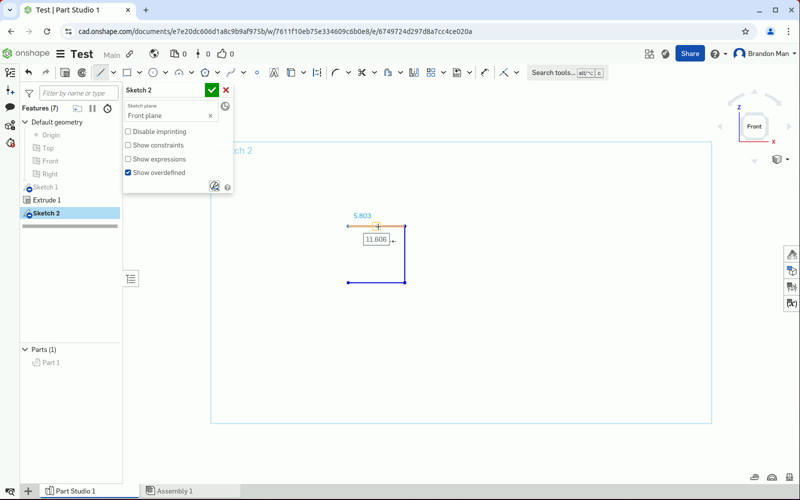
key_down(shift)
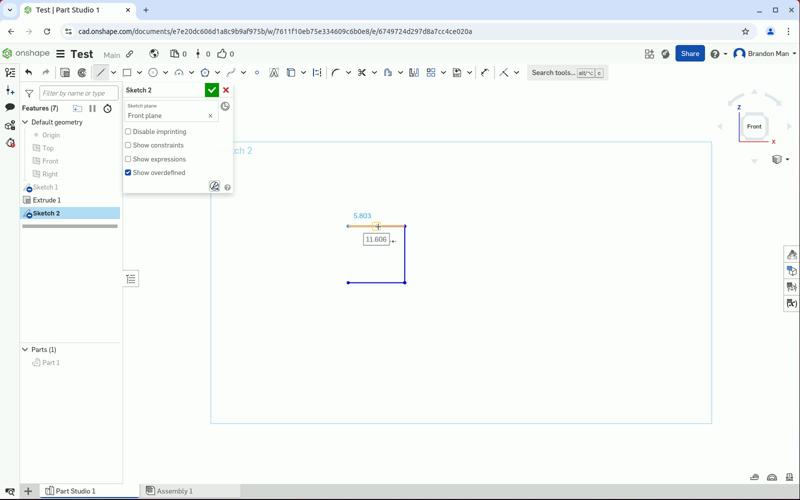
mouse_move(348, 282)
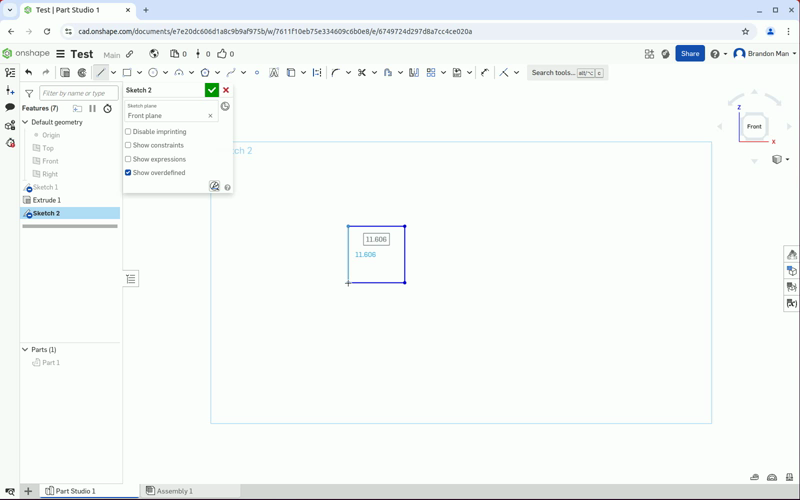
key_up(shift)
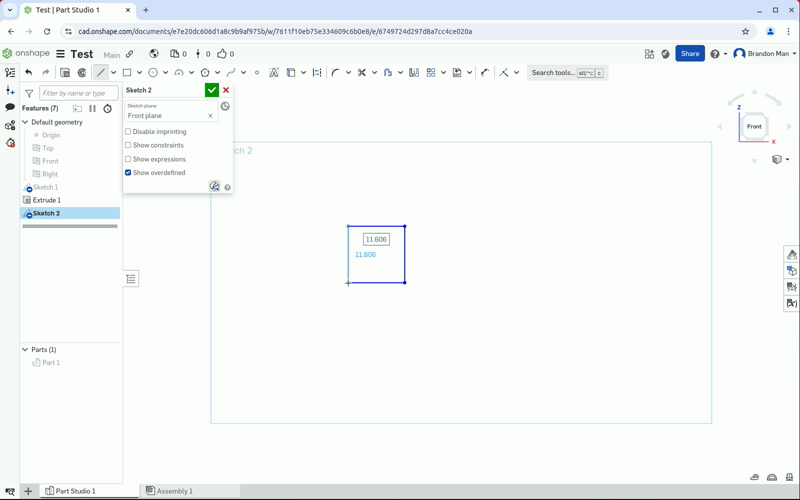
click(348, 282)
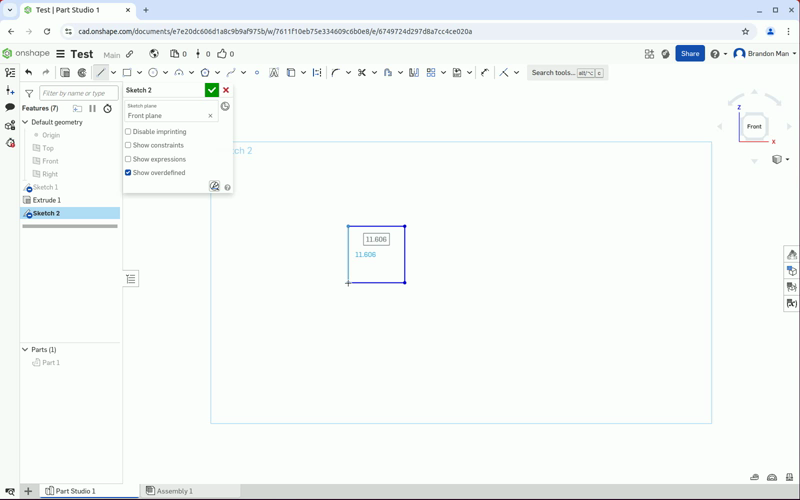
key(esc)
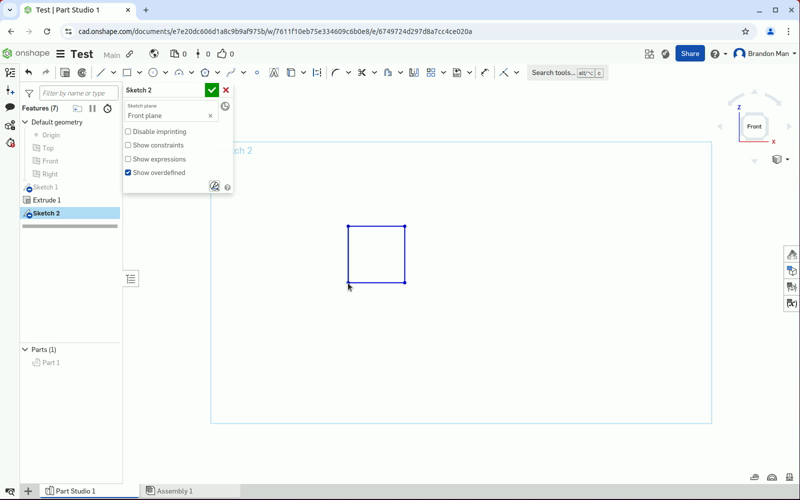
key(c)
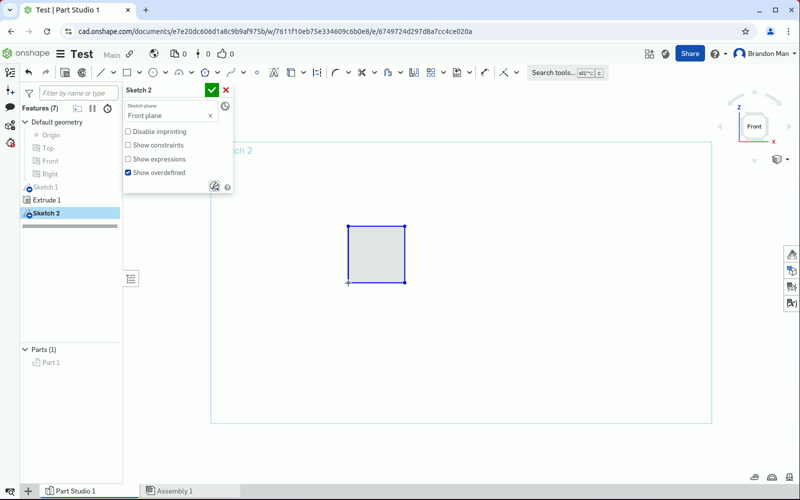
key_down(shift)
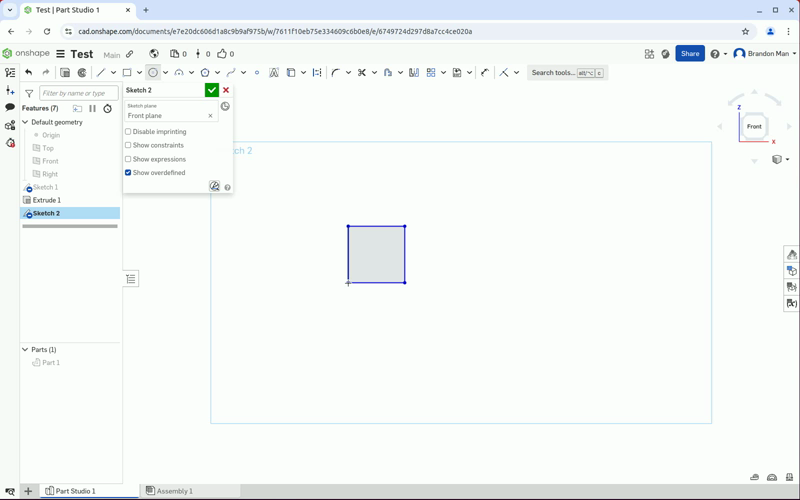
mouse_move(377, 254)
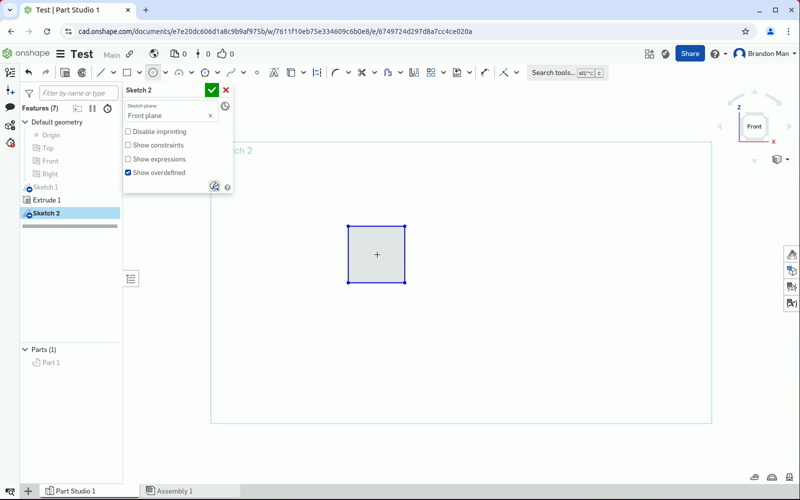
click(377, 254)
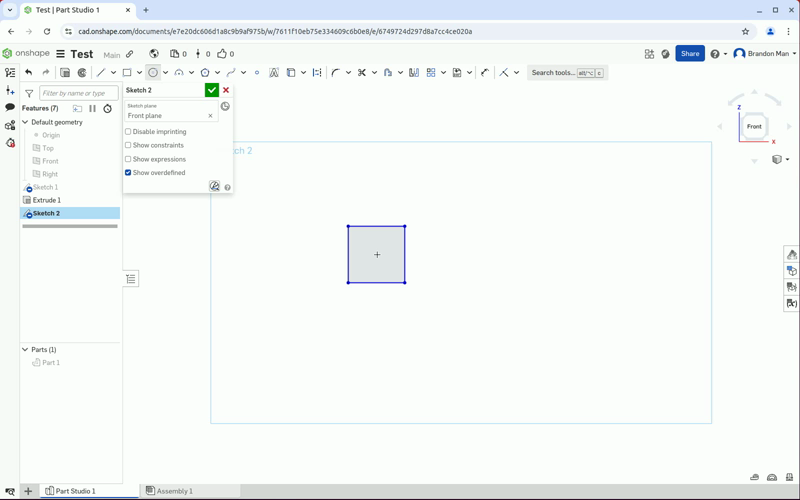
key_up(shift)
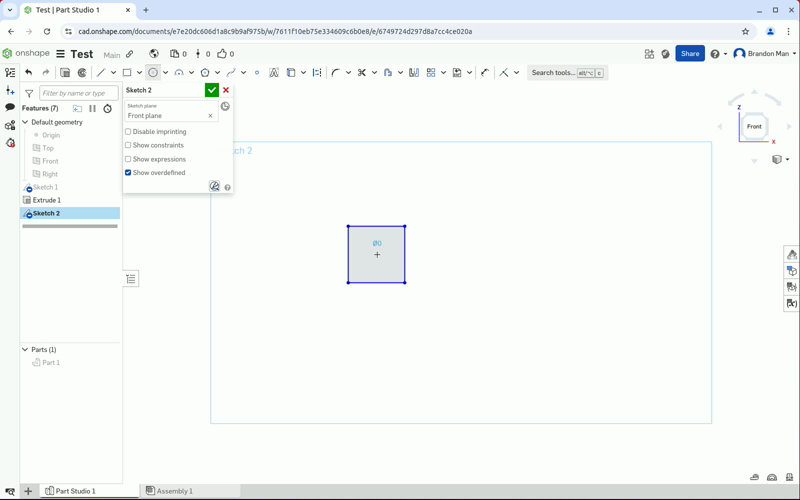
mouse_move(391, 254)
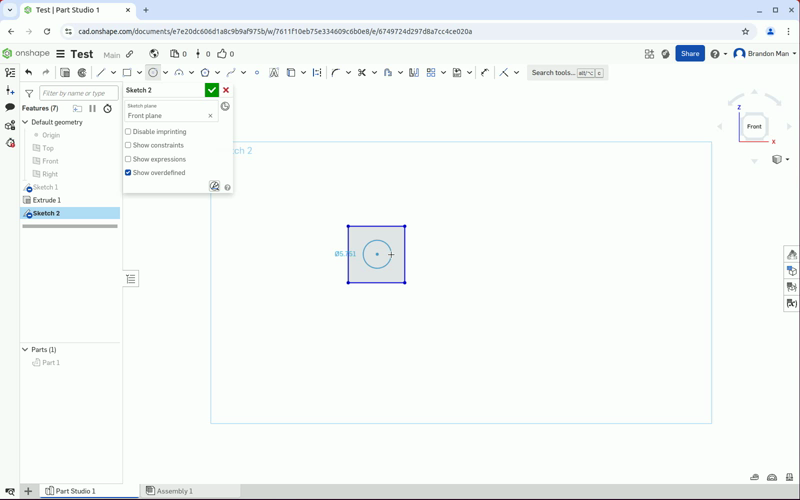
click(391, 254)
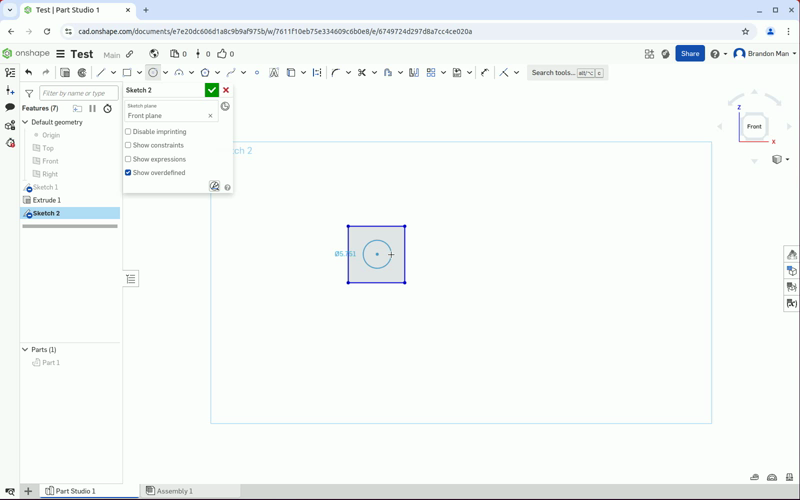
key(esc)
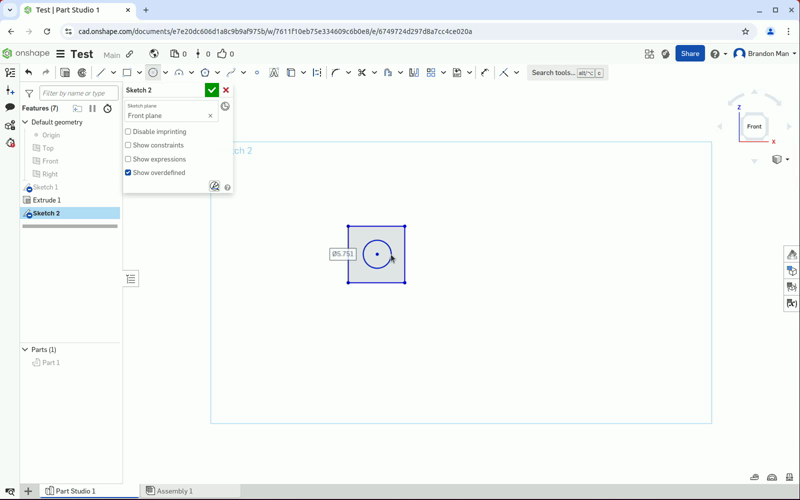
mouse_move(372, 235)
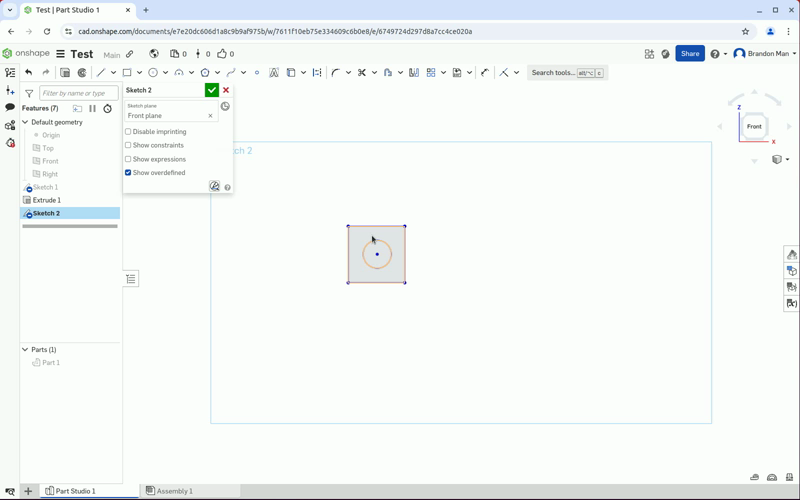
click(372, 235)
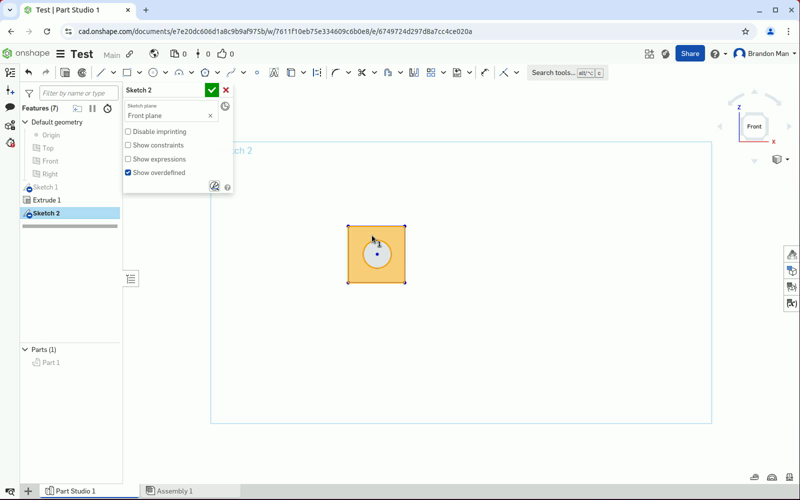
mouse_move(73, 352)
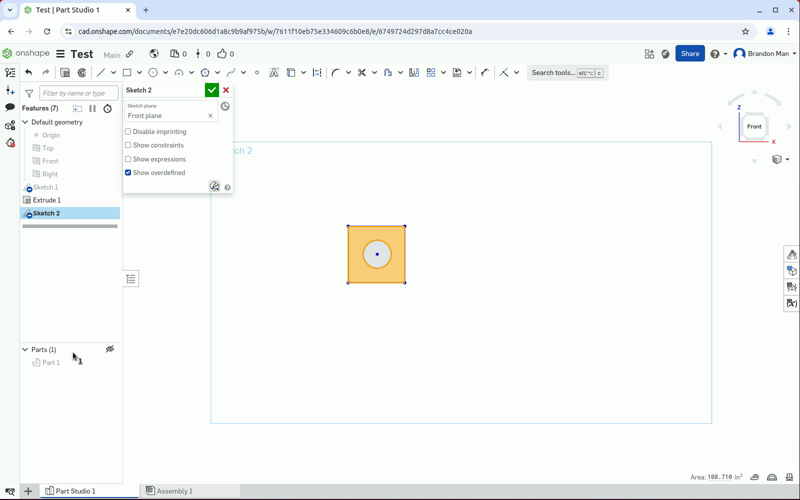
key(shift+y)
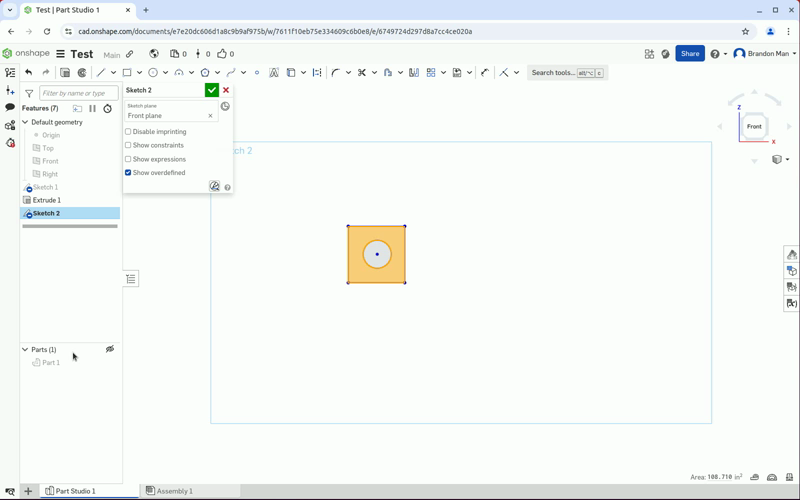
key(shift+e)
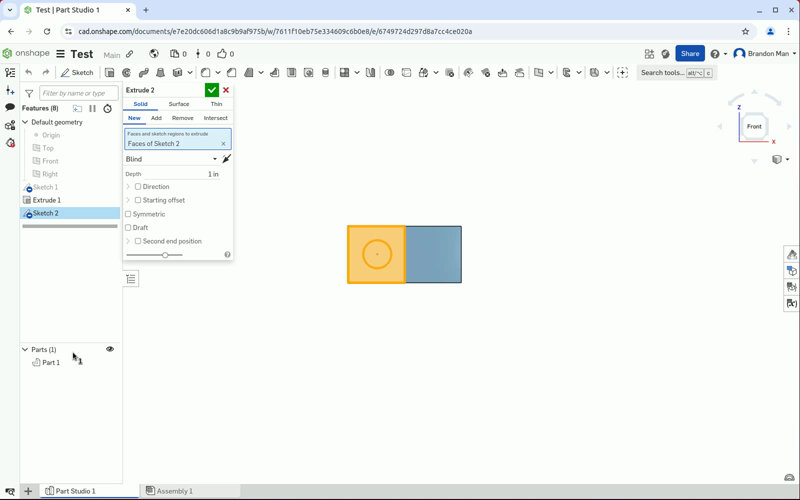
mouse_move(143, 106)
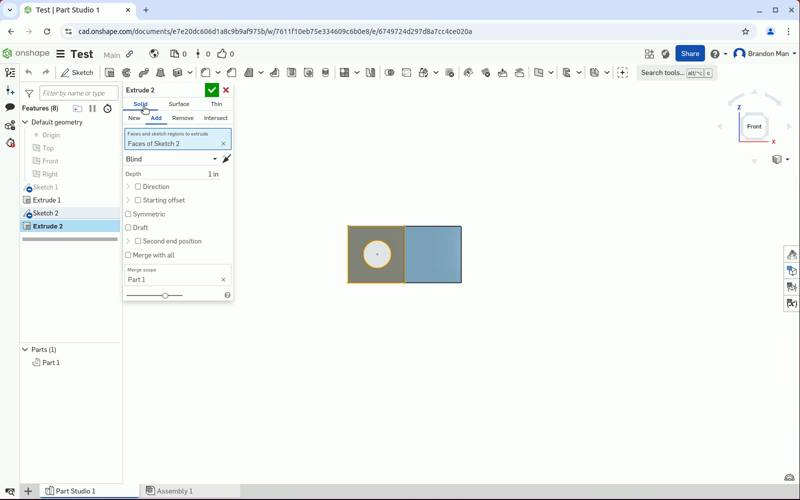
click(143, 106)
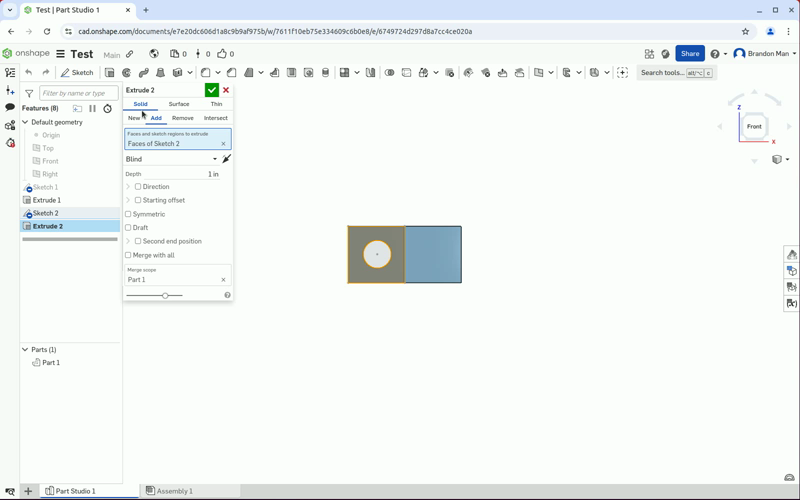
mouse_move(137, 120)
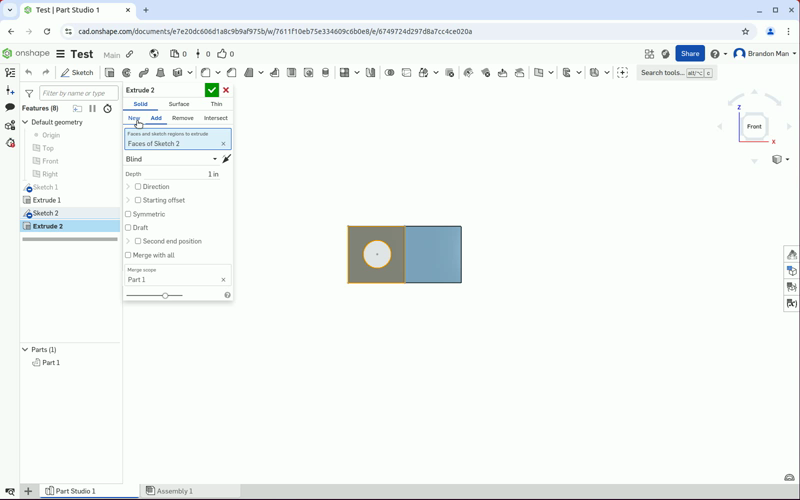
click(137, 120)
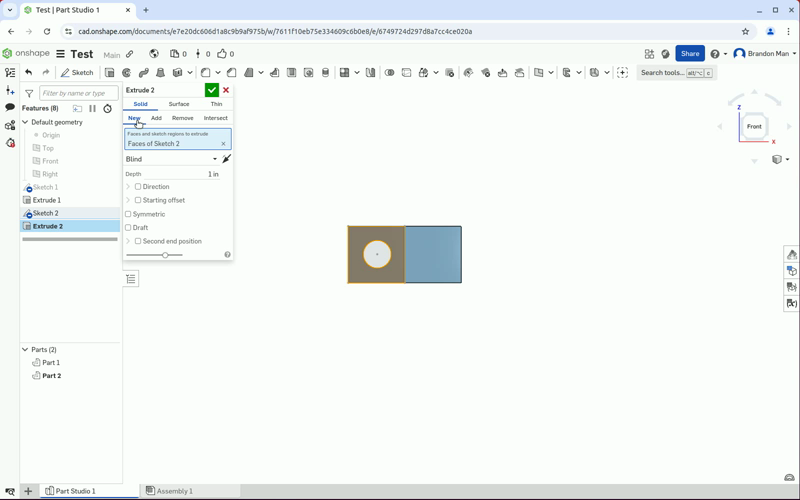
key(tab, 4)
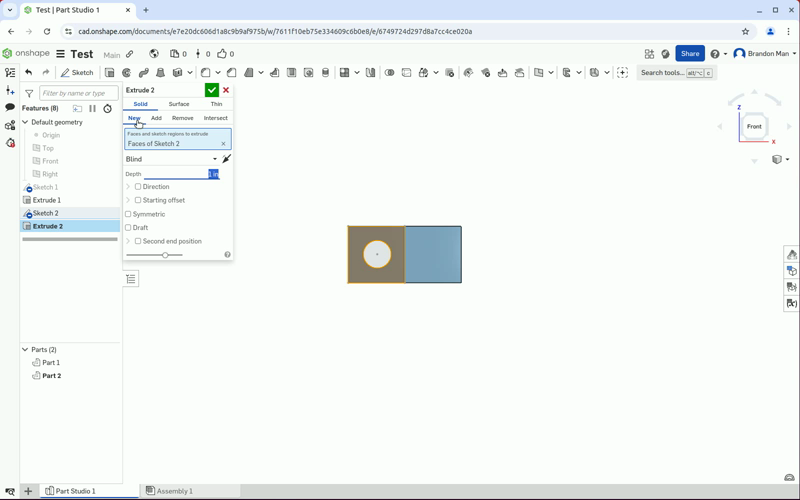
text(5.777)
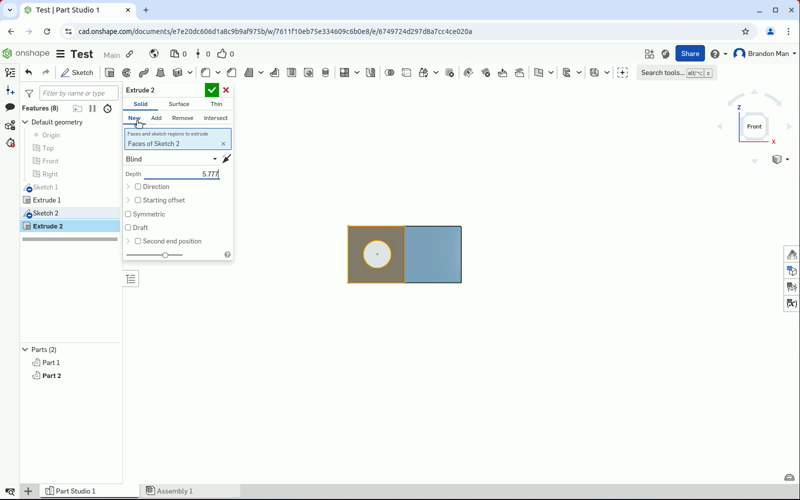
key(enter)
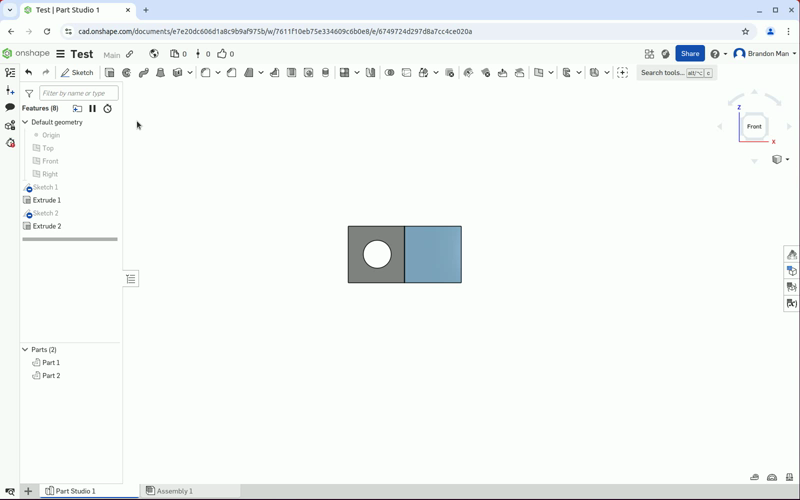
key(shift+h)
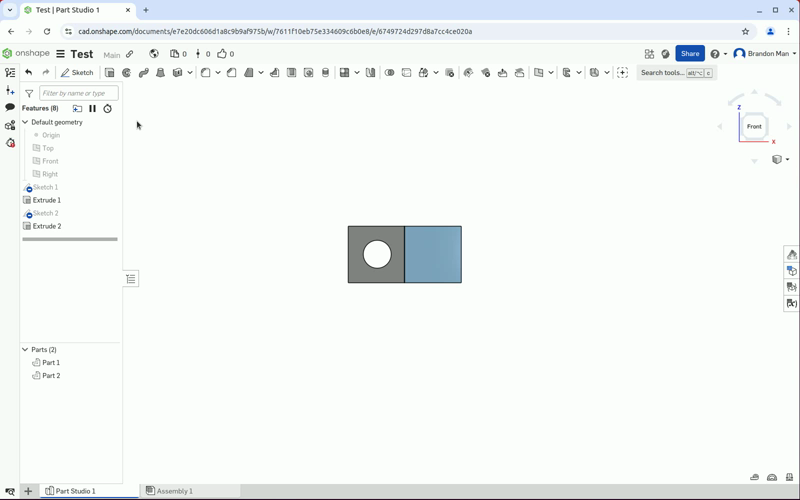
key(shift+h)
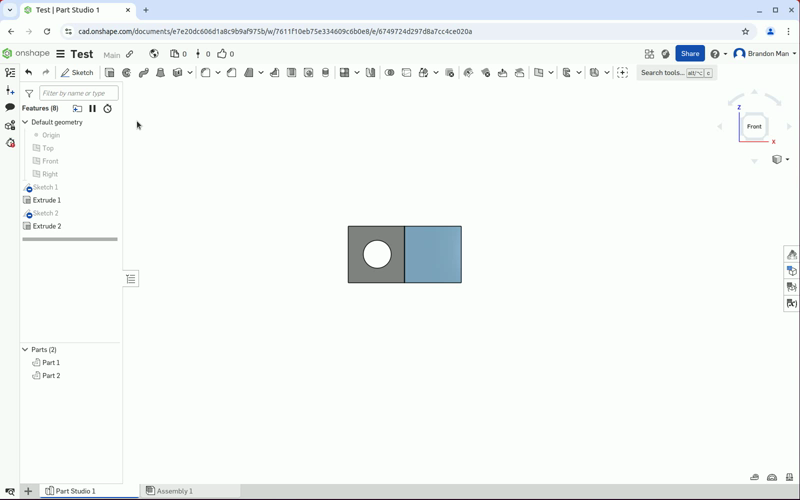
key(shift+7)
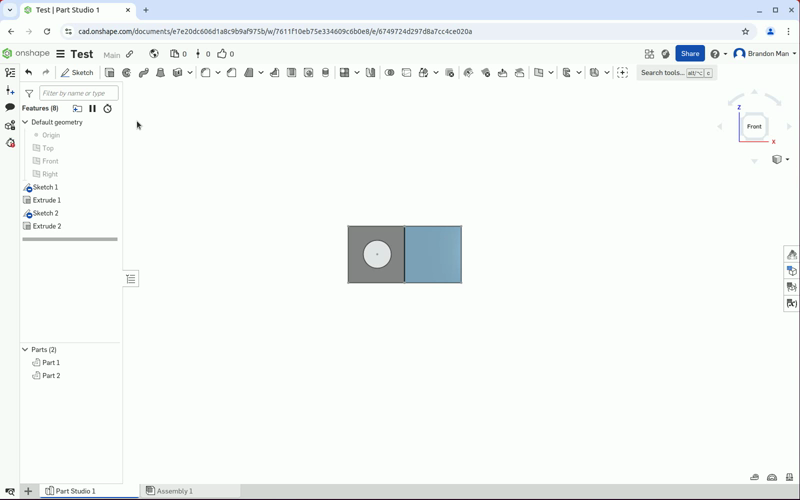
key(left, 2)
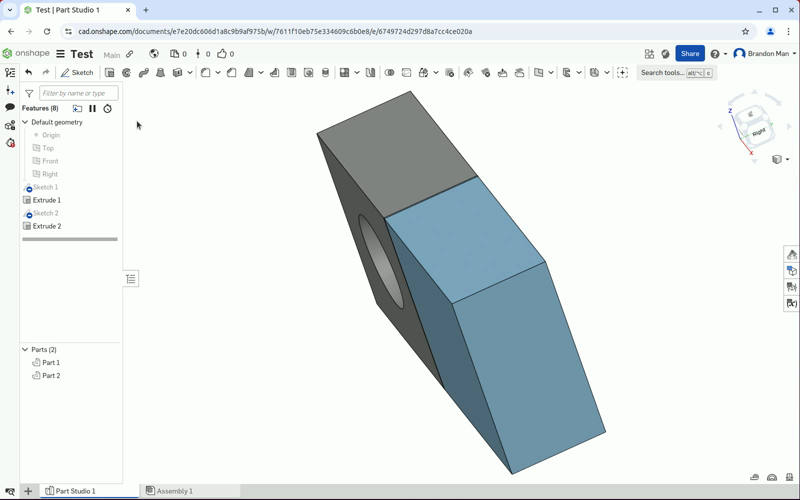
key(down, 2)
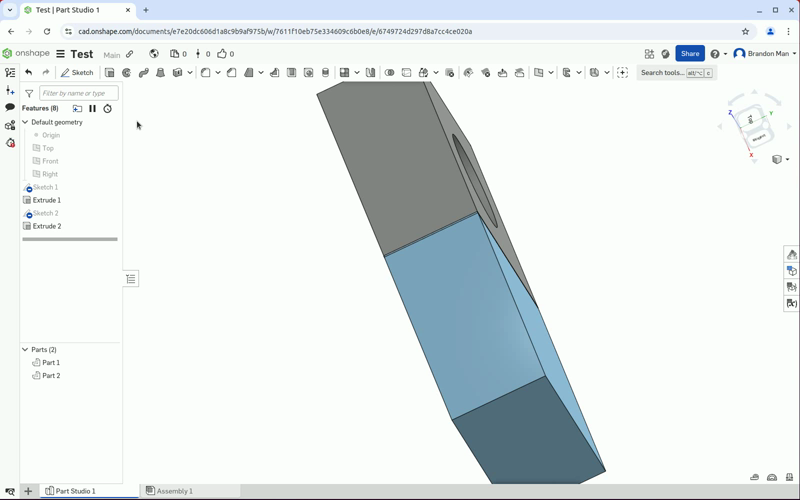
key(up, 2)
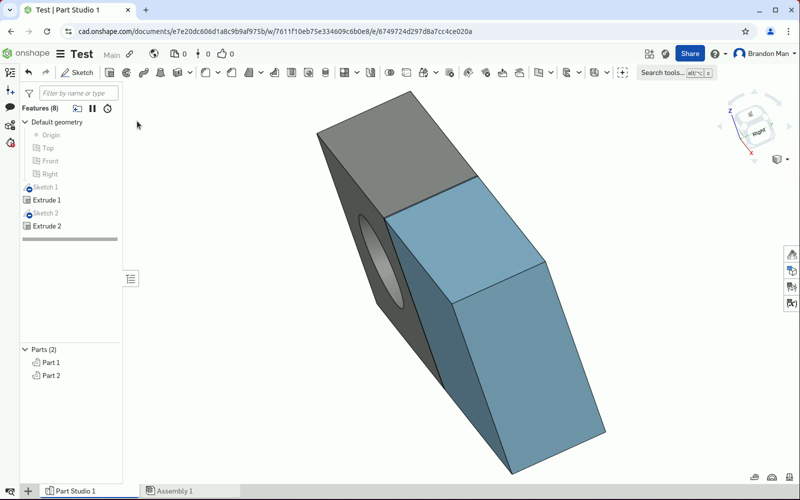
key(right, 2)
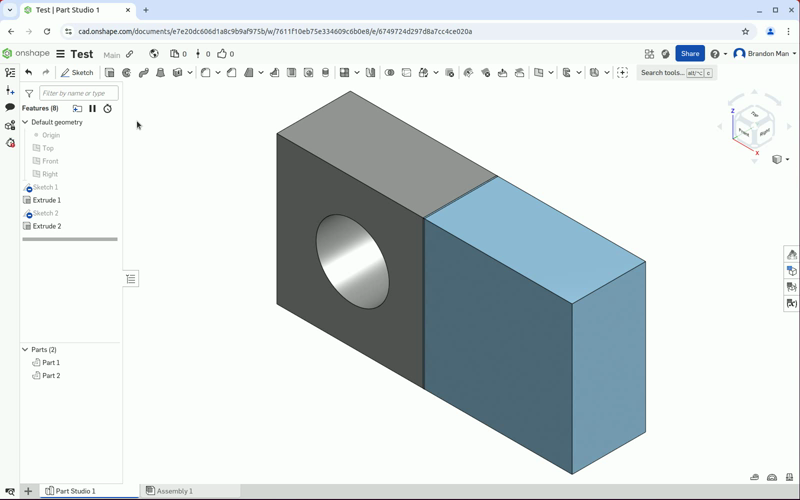
mouse_move(73, 189)
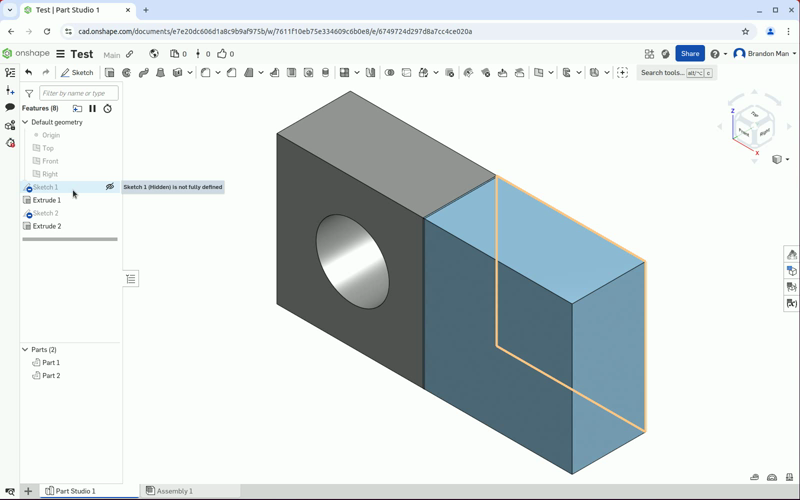
click(73, 189)